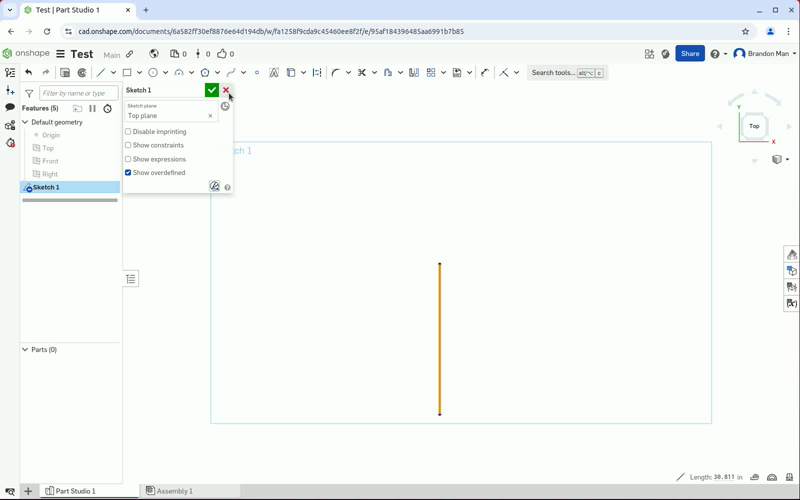
key(shift+h)
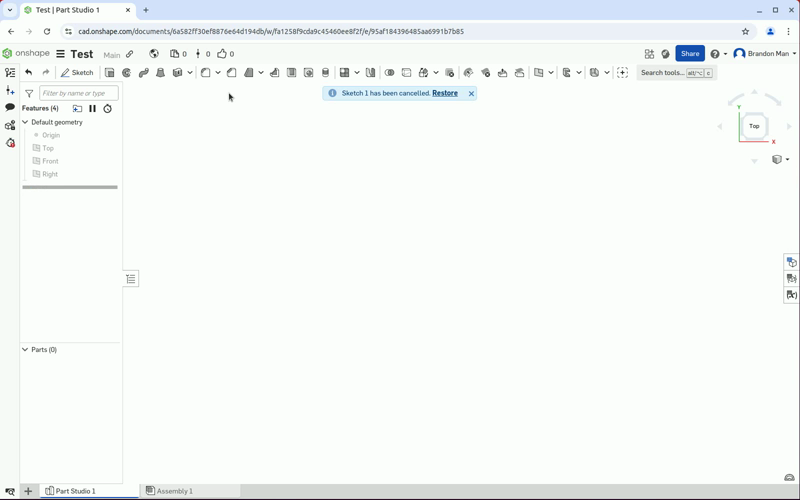
mouse_move(73, 352)
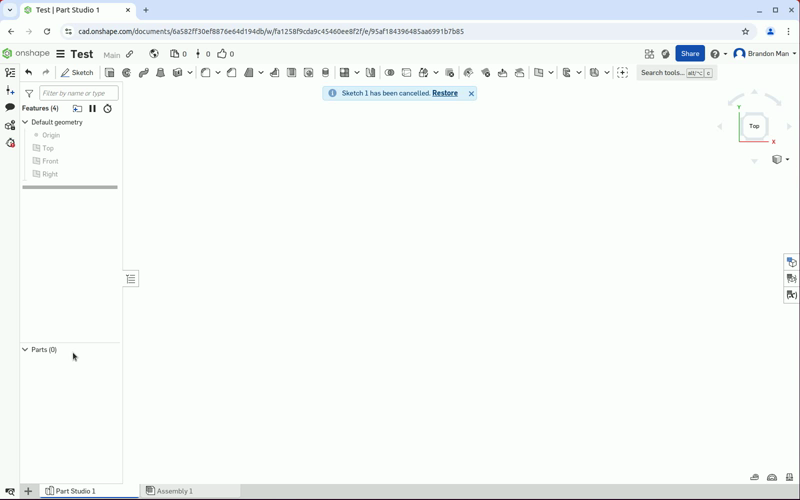
key(y)
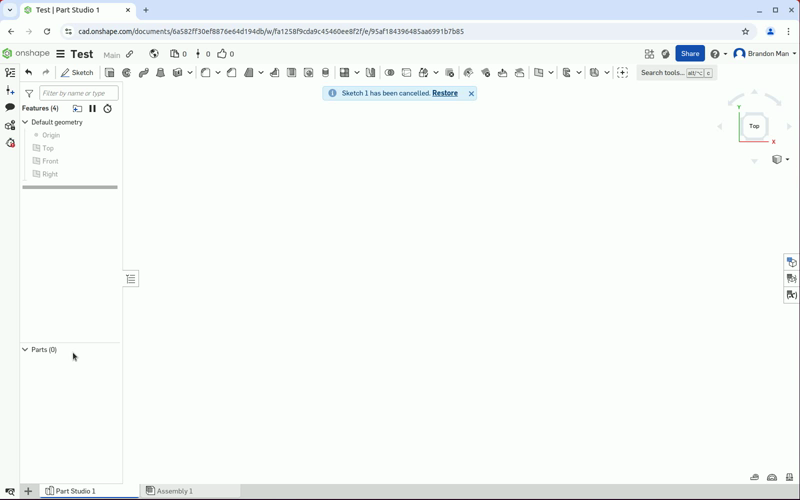
key(shift+p)
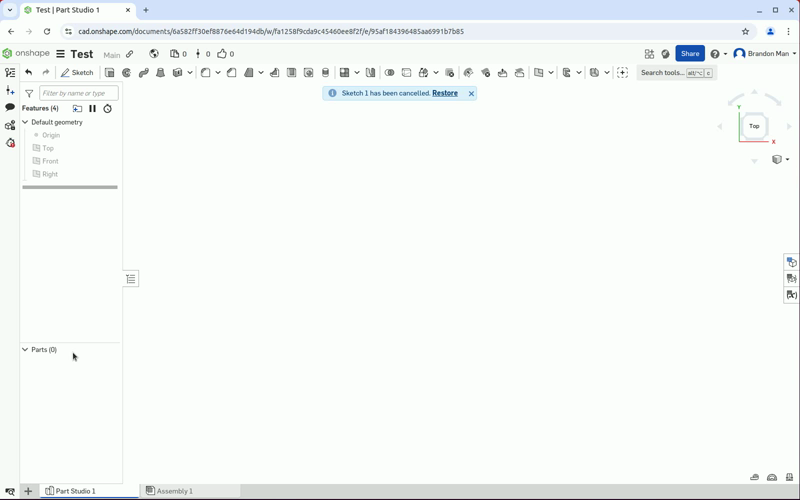
key(space)
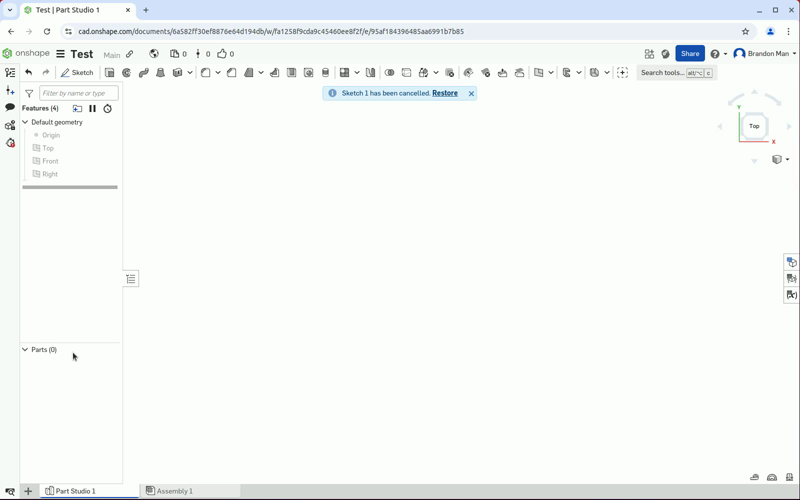
key_down(shift)
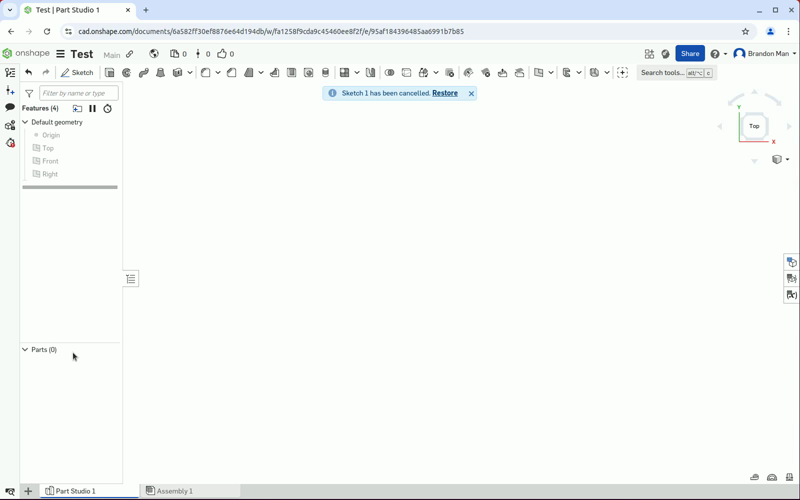
key(up)
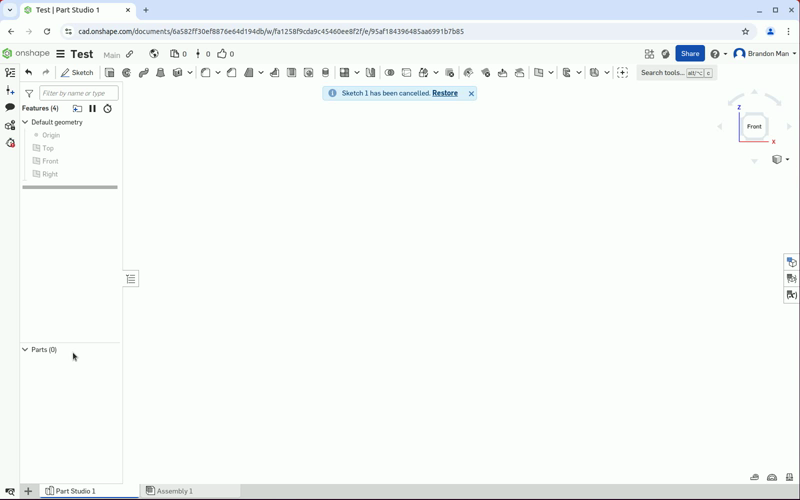
key_up(shift)
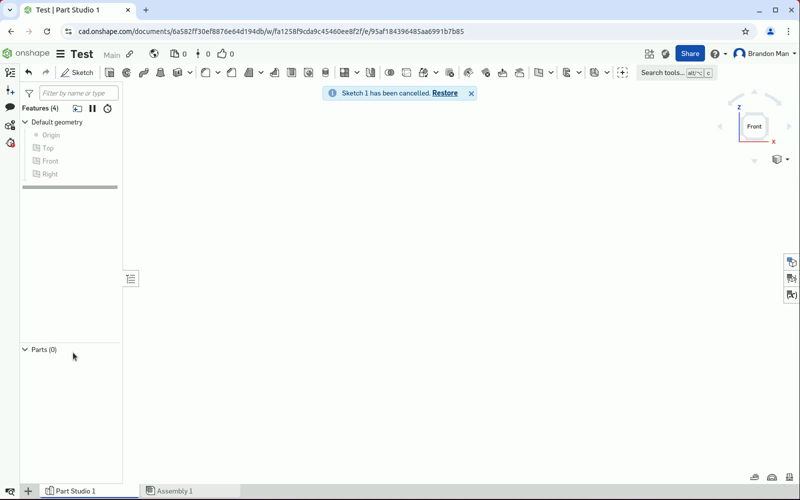
key(space)
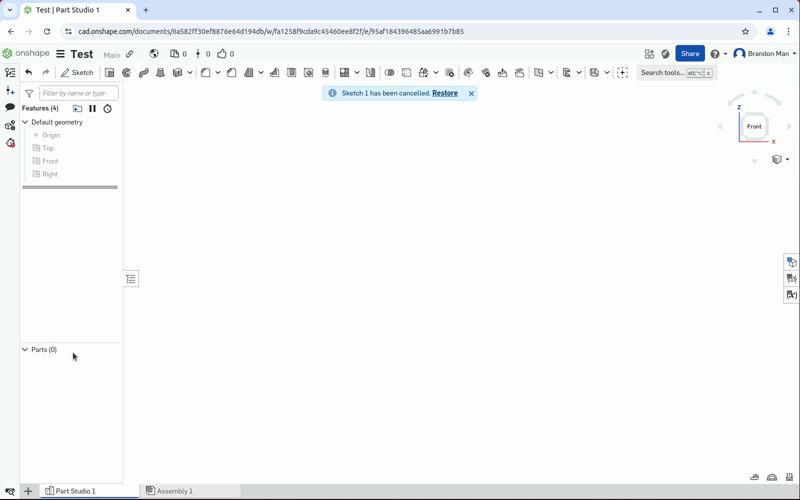
key_down(shift)
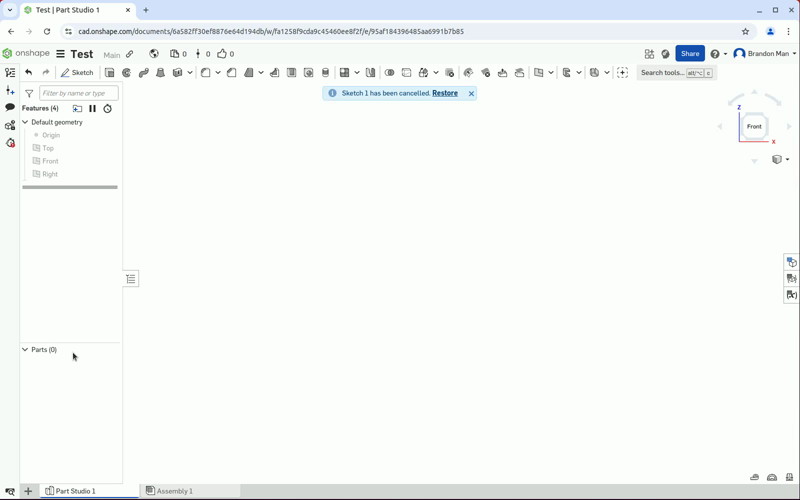
key(left)
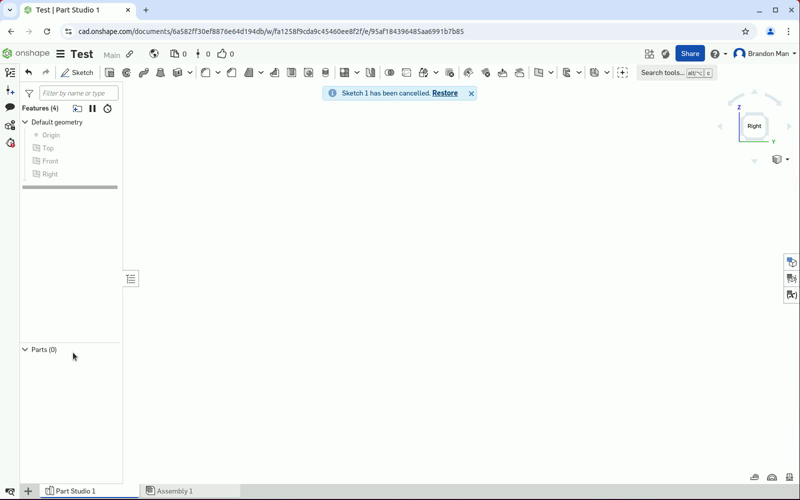
key_up(shift)
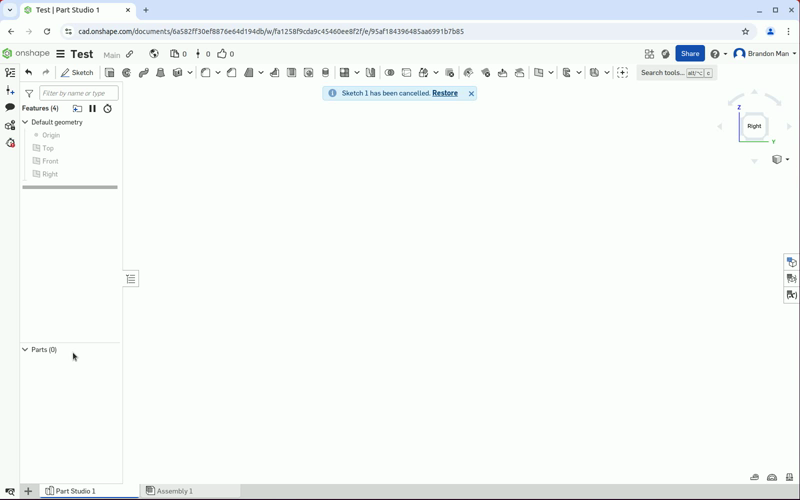
mouse_move(73, 352)
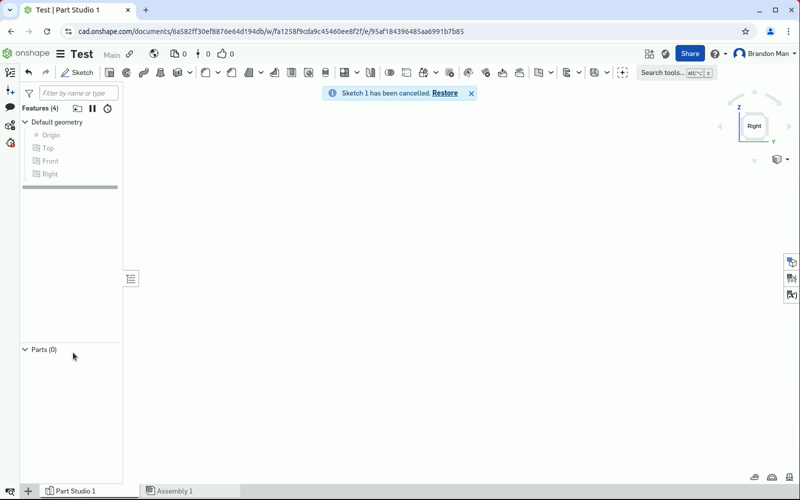
key(shift+y)
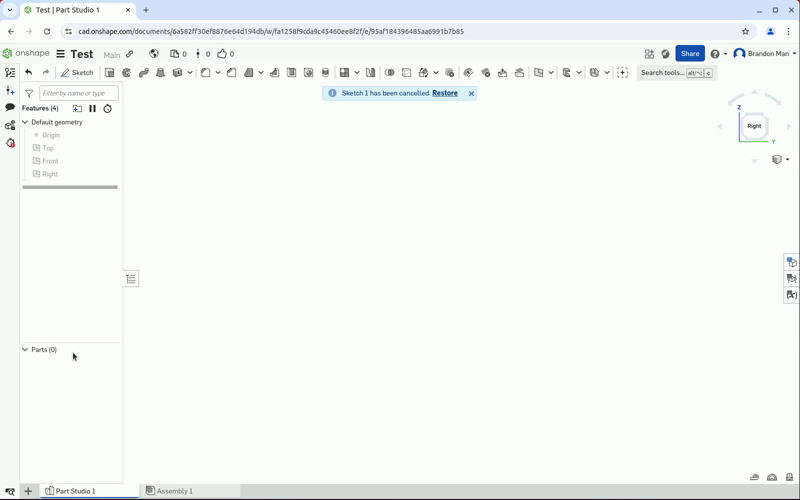
key(shift+s)
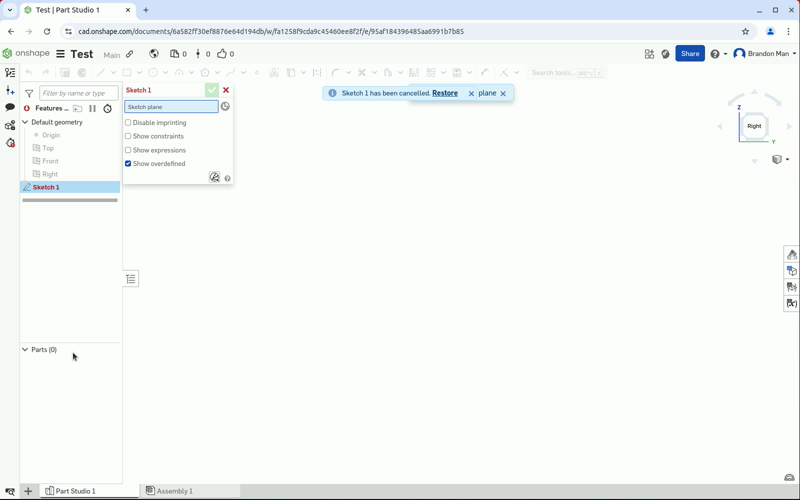
mouse_move(73, 176)
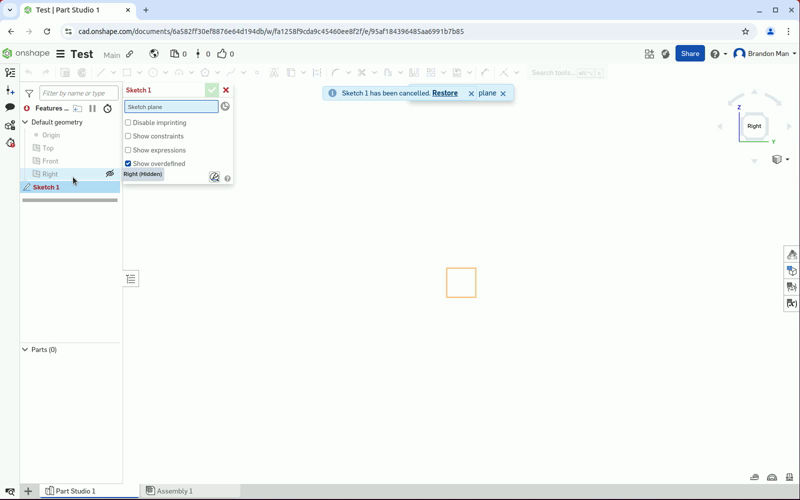
click(73, 176)
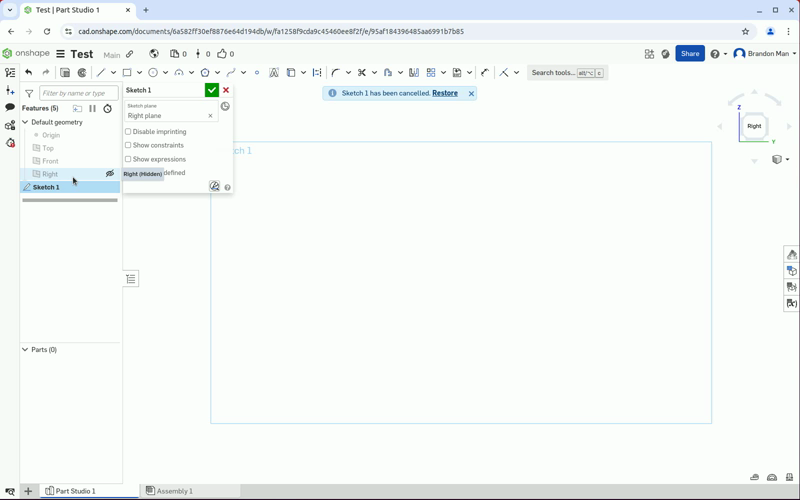
mouse_move(73, 352)
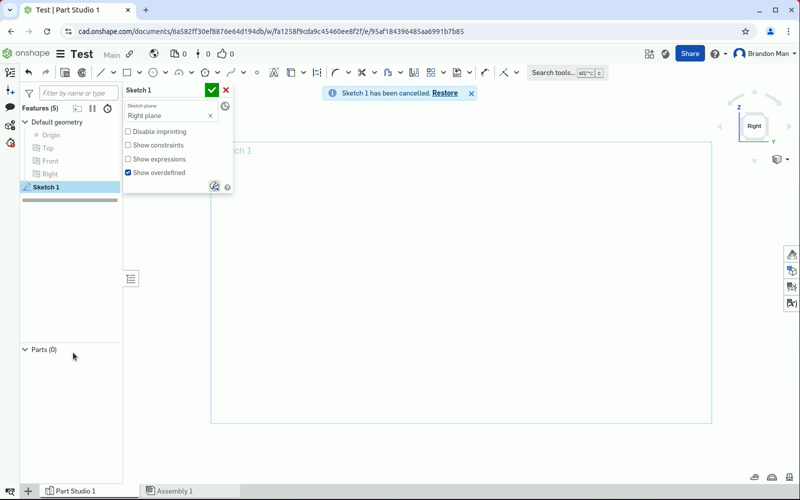
key(y)
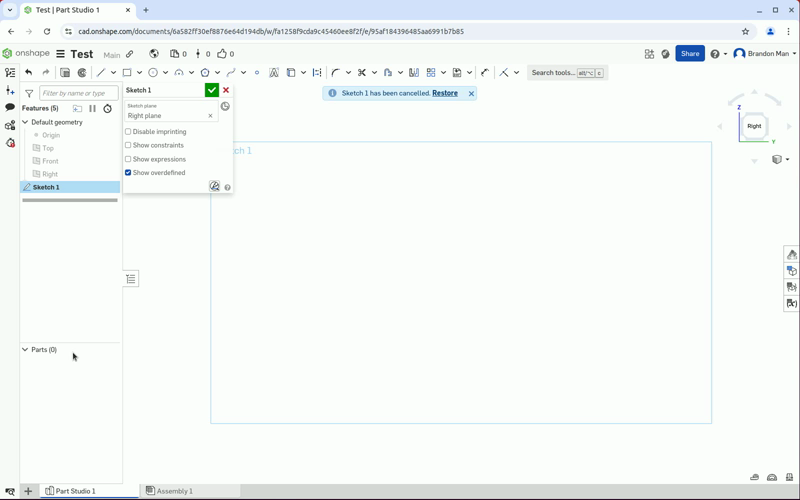
key(l)
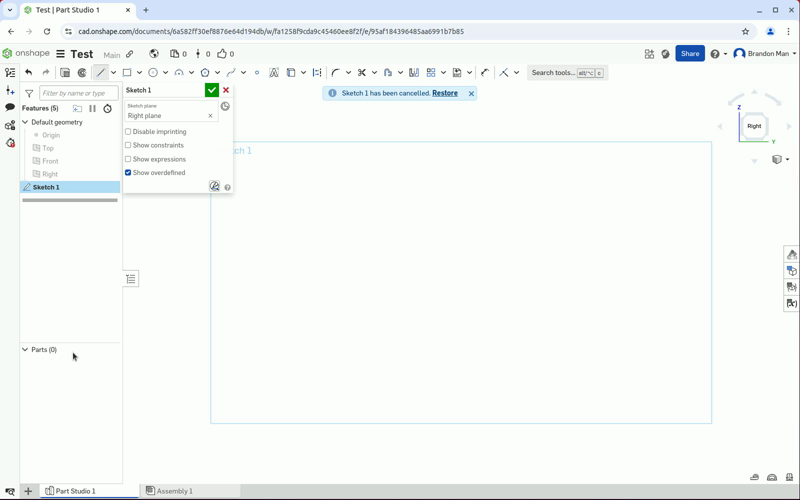
key_down(shift)
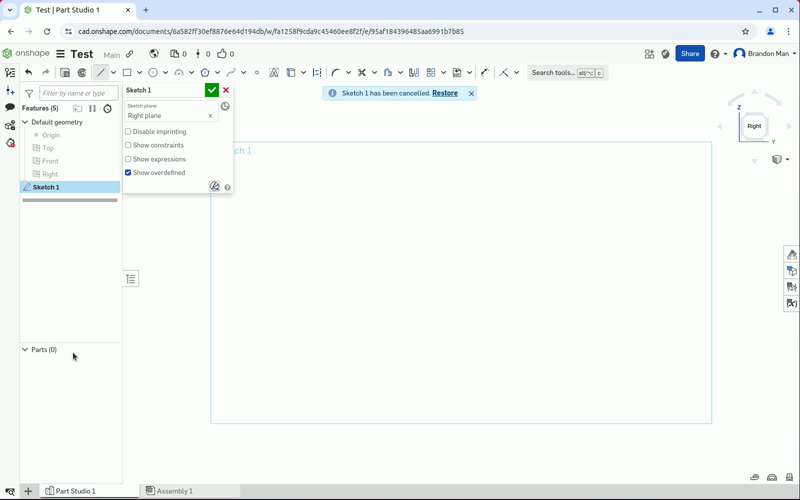
mouse_move(417, 324)
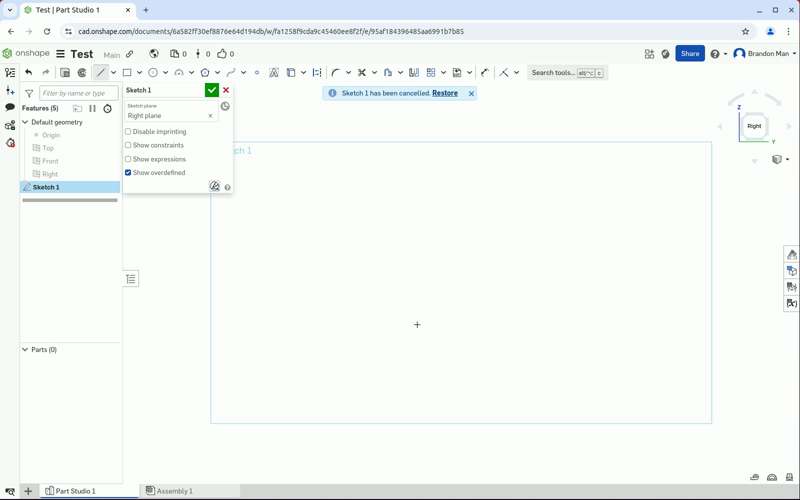
click(417, 324)
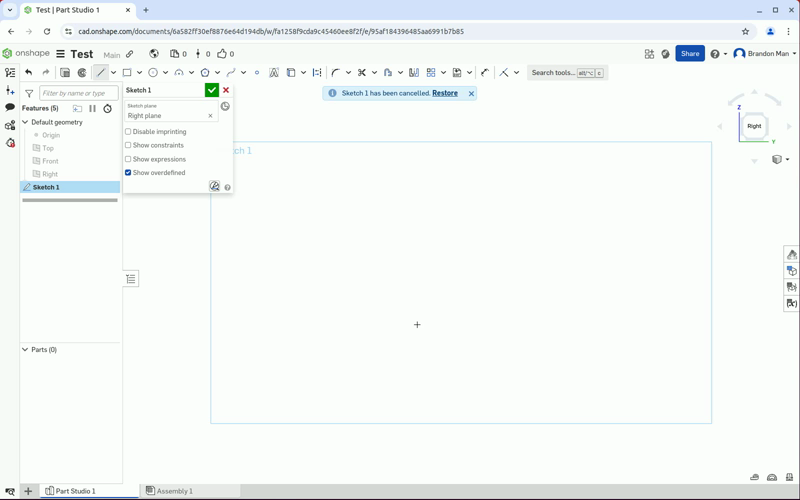
key_up(shift)
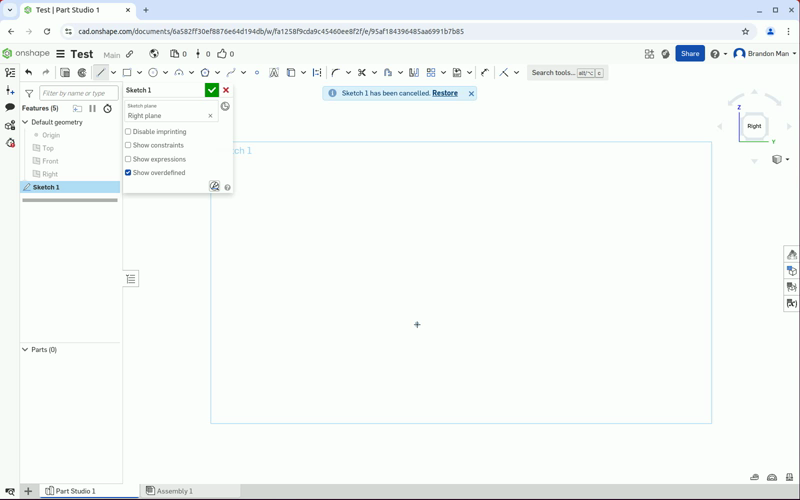
key_down(shift)
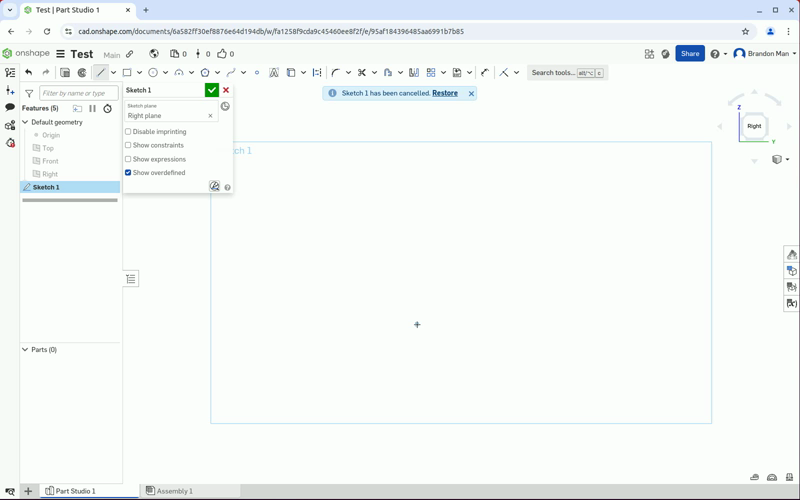
mouse_move(513, 324)
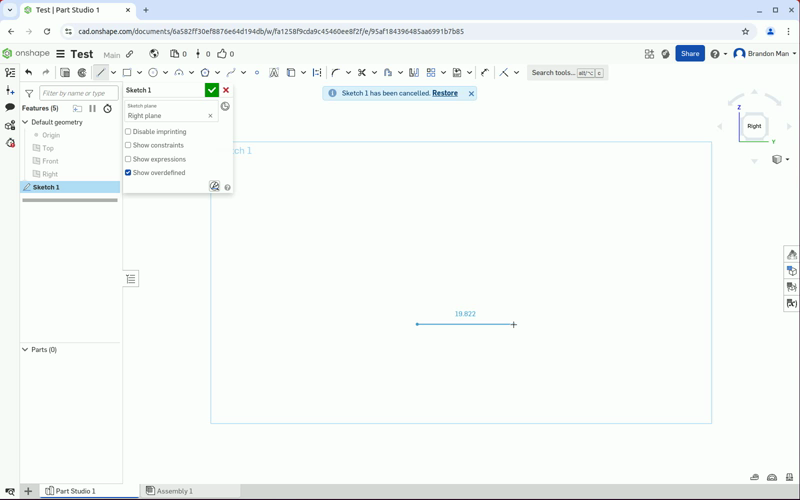
click(513, 324)
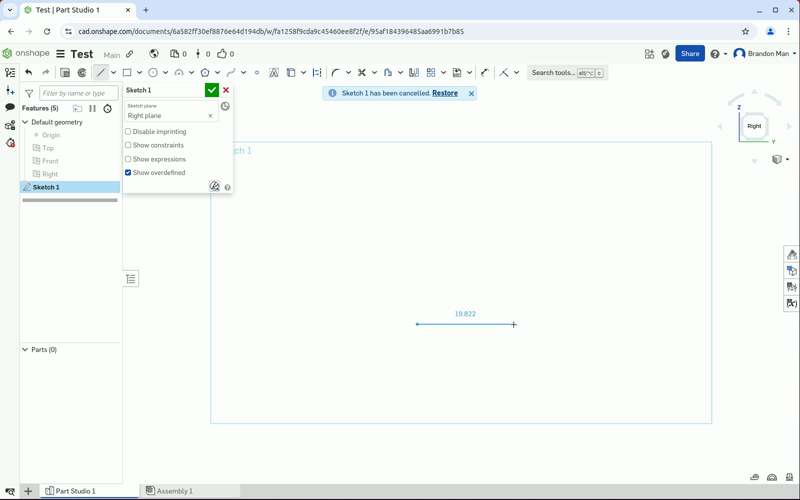
key_up(shift)
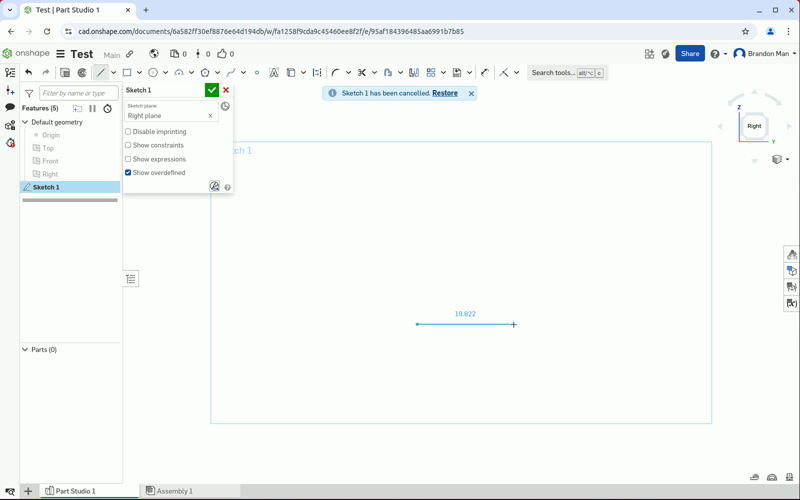
key_down(shift)
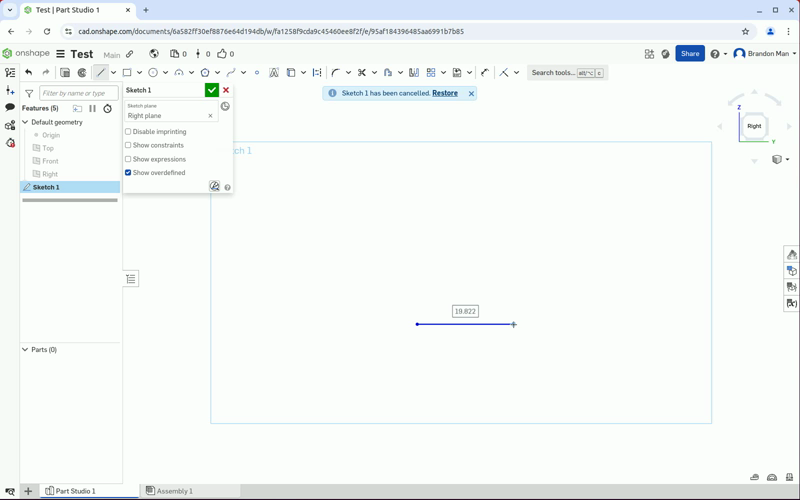
mouse_move(513, 260)
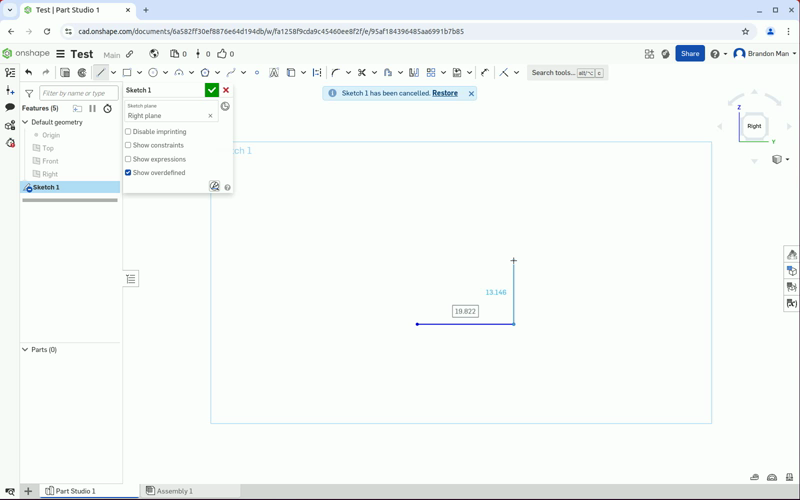
click(513, 260)
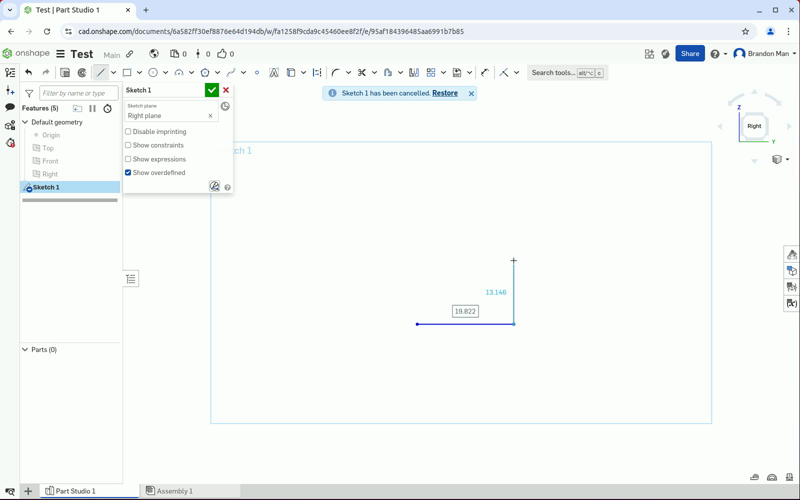
key_up(shift)
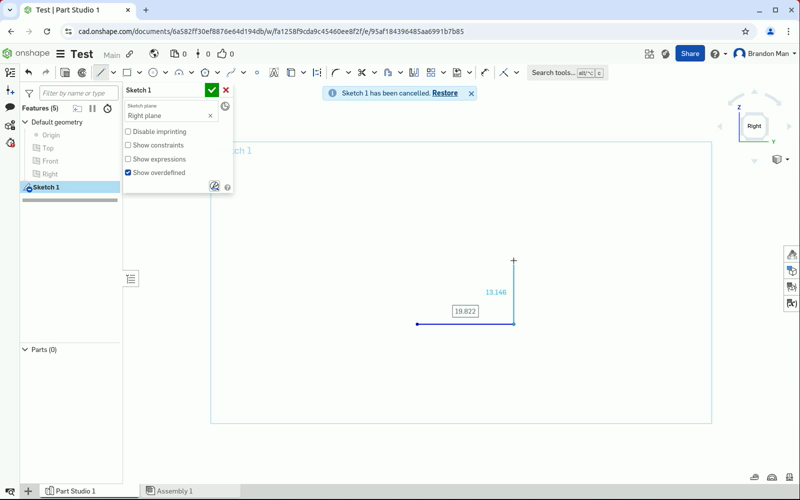
key_down(shift)
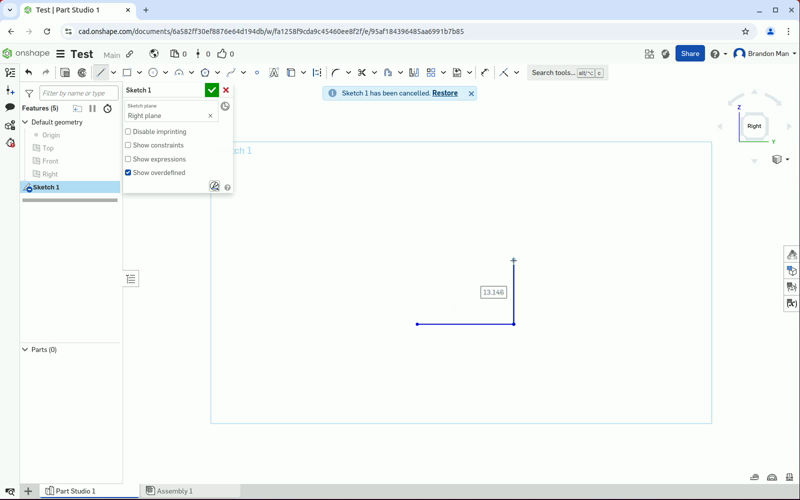
mouse_move(543, 260)
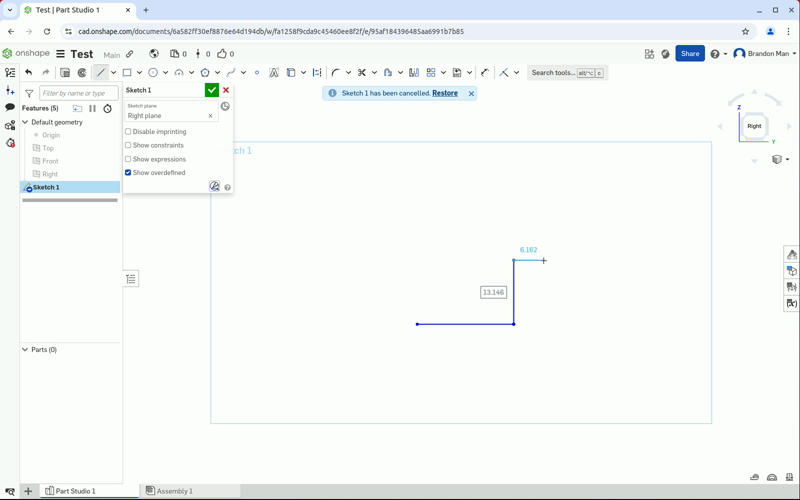
mouse_move(466, 260)
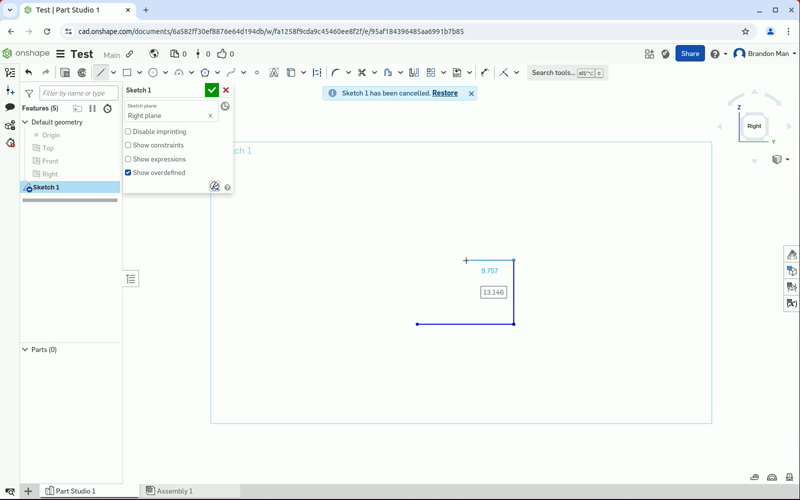
click(466, 260)
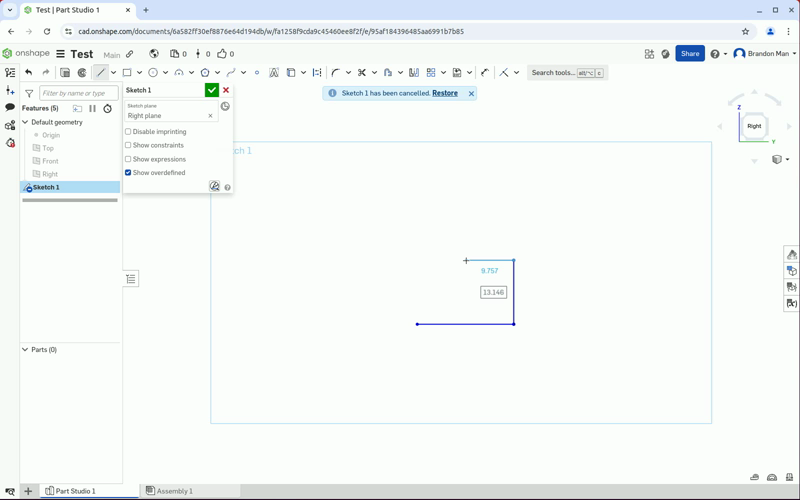
key_up(shift)
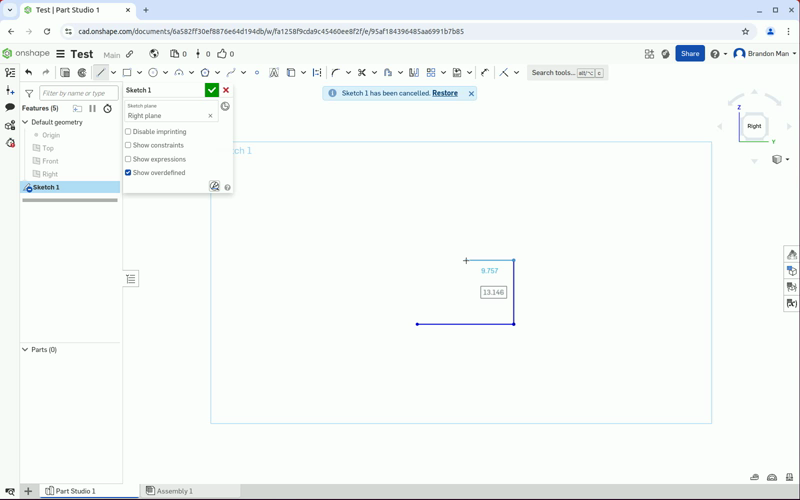
key_down(shift)
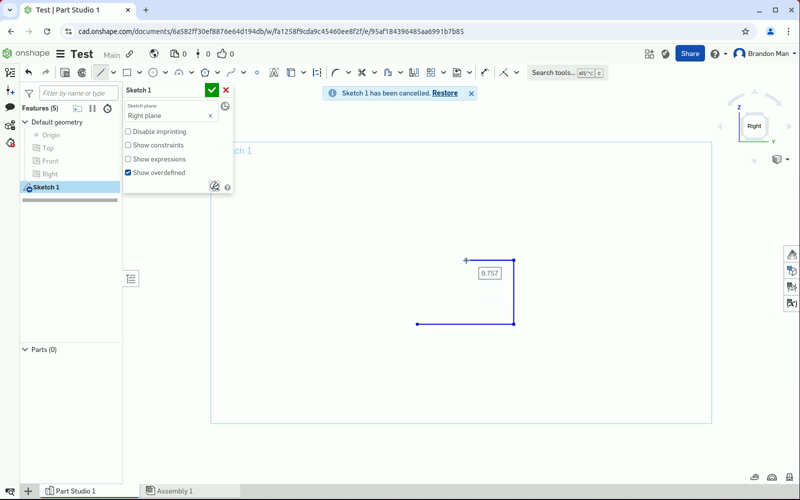
mouse_move(496, 260)
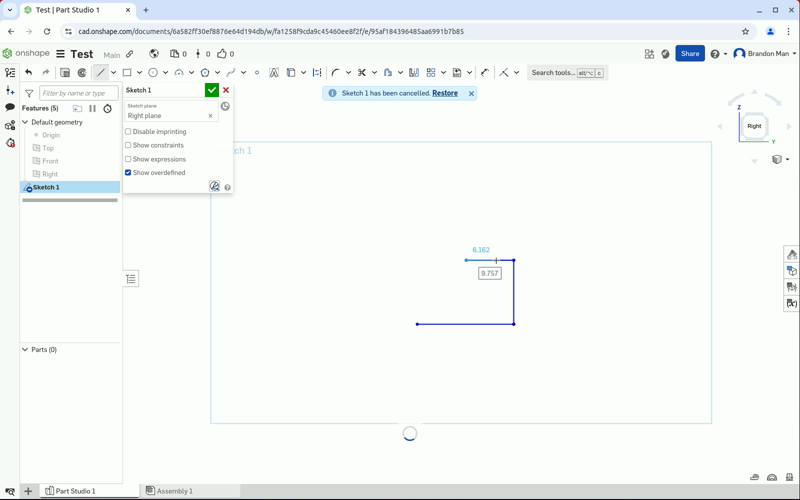
mouse_move(466, 291)
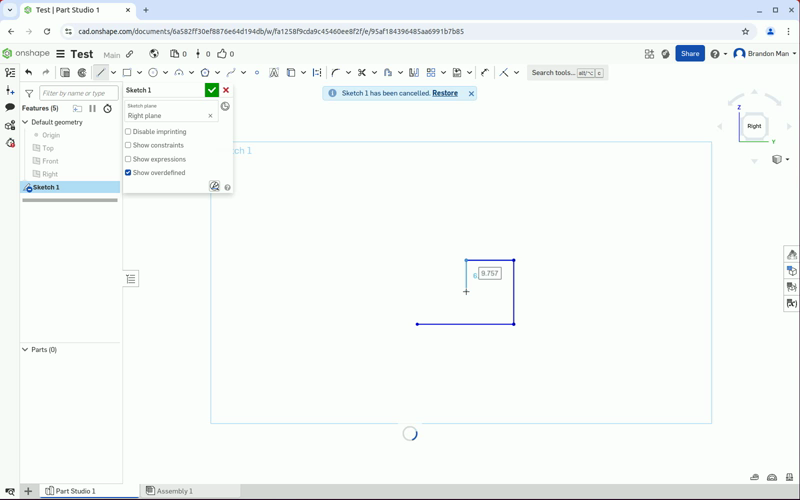
click(466, 291)
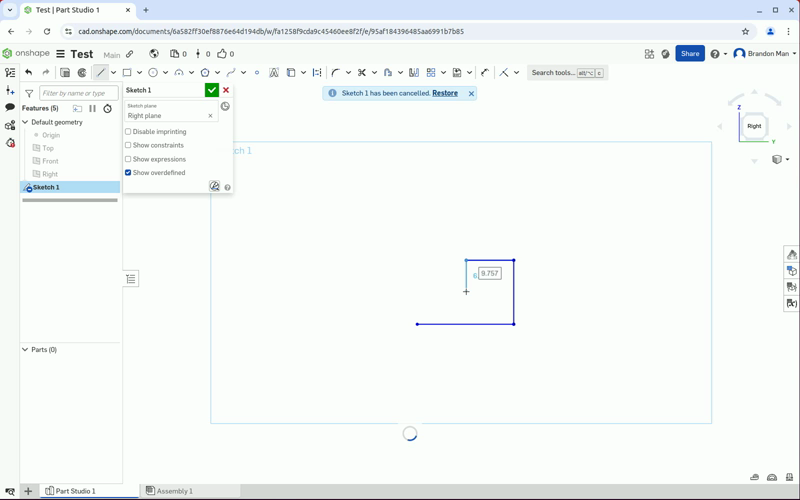
key_up(shift)
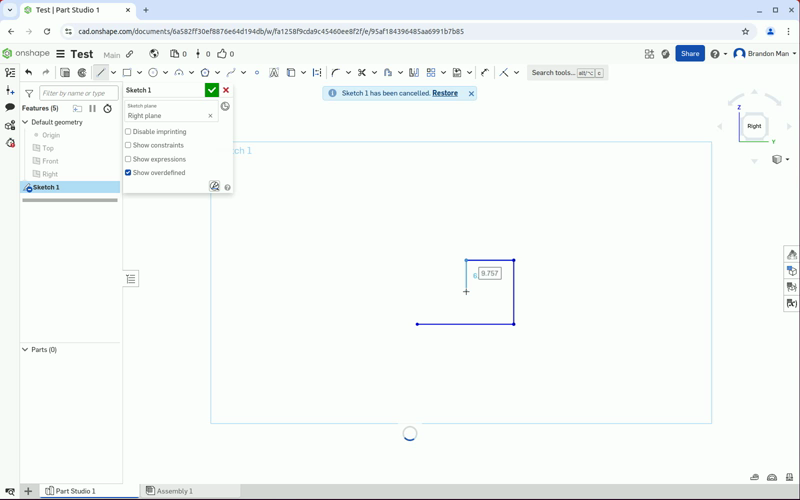
key_down(shift)
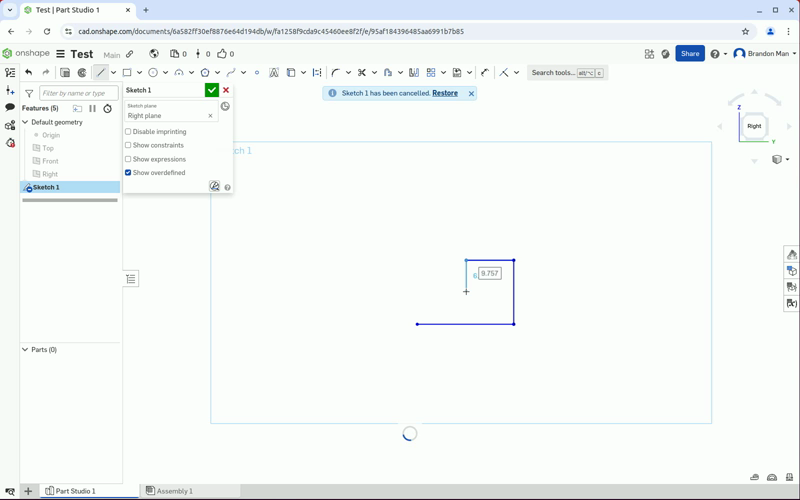
mouse_move(496, 291)
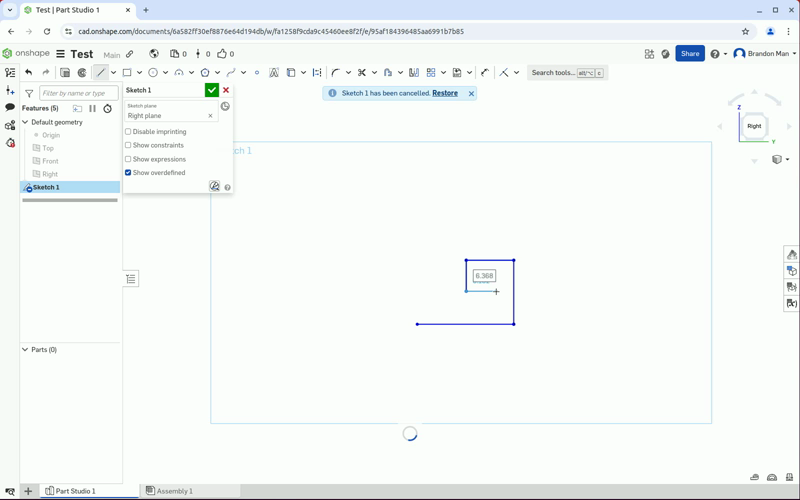
mouse_move(417, 291)
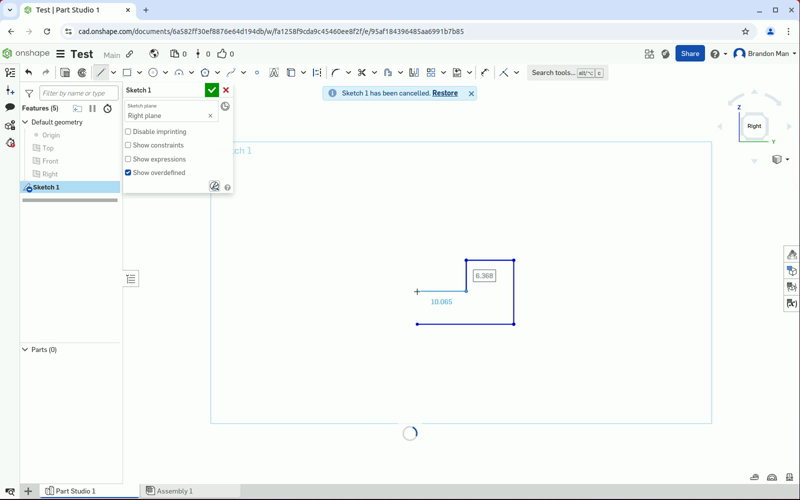
click(417, 291)
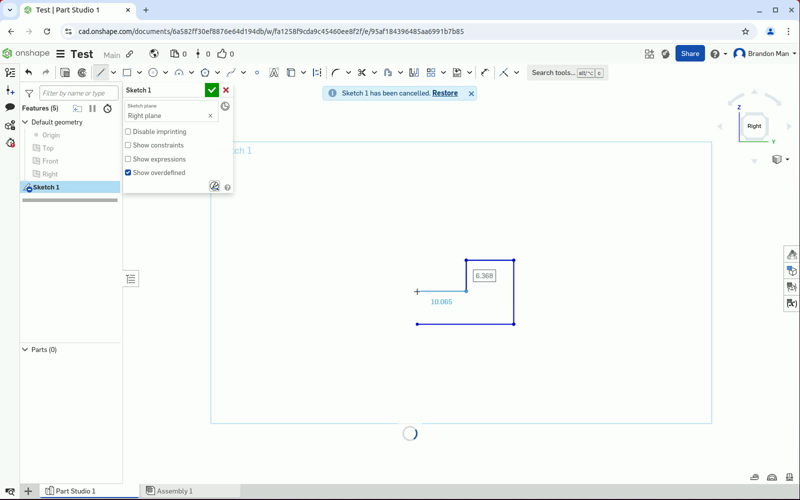
key_up(shift)
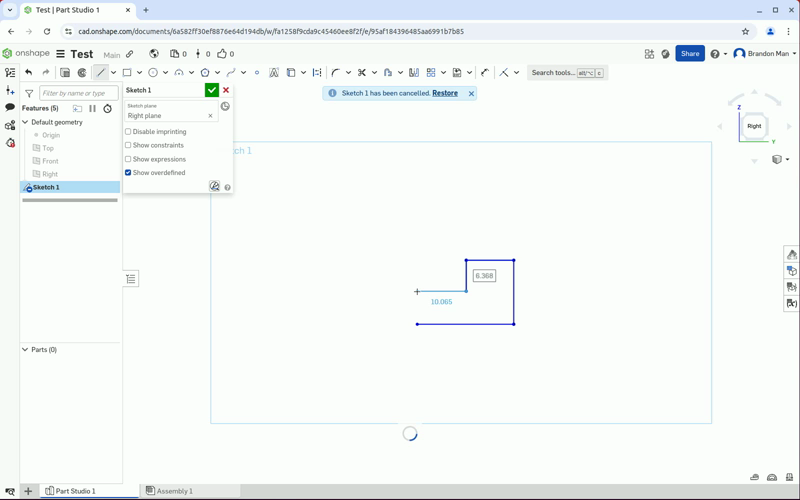
mouse_move(447, 291)
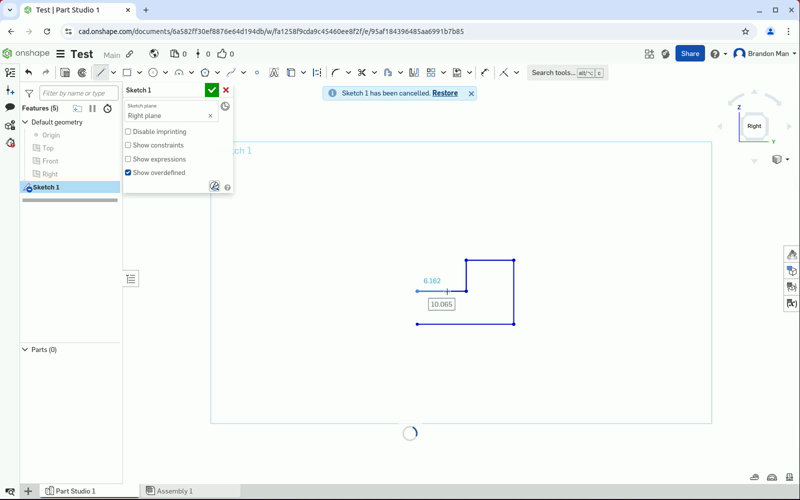
key_down(shift)
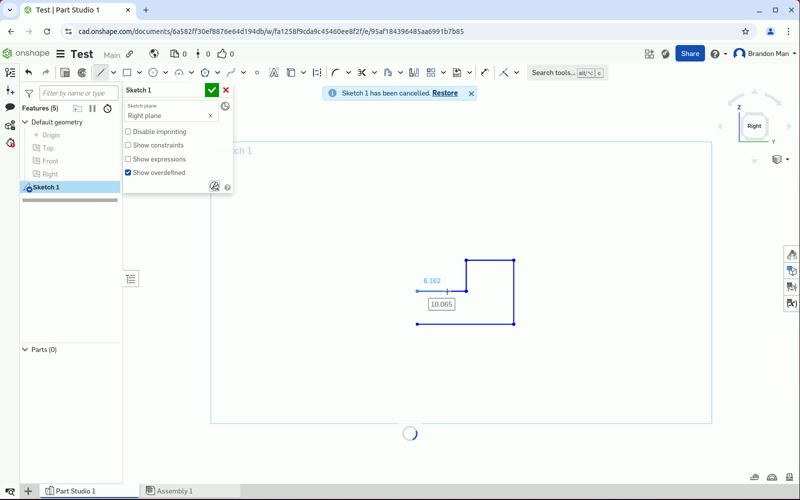
mouse_move(417, 324)
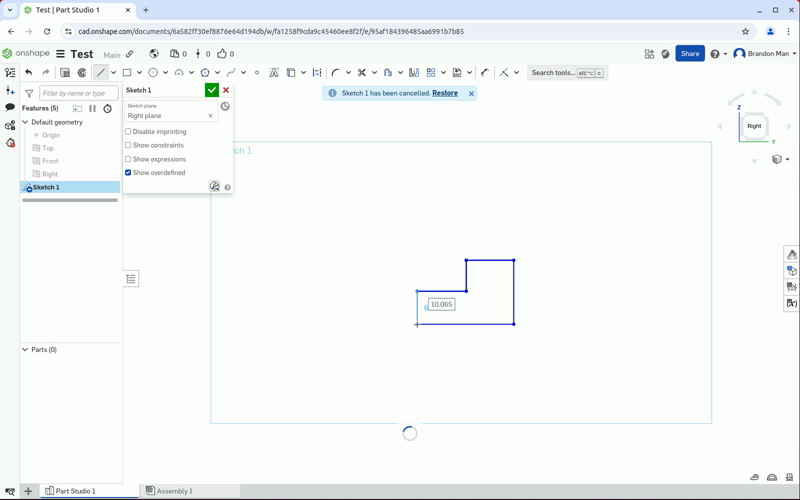
key_up(shift)
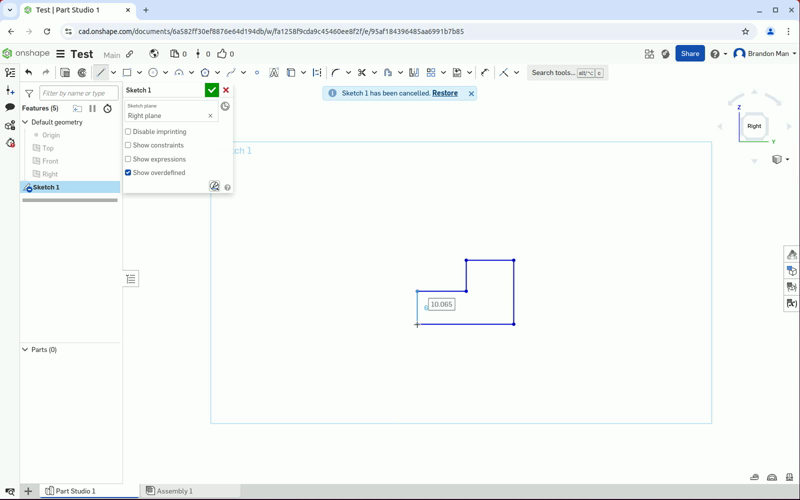
click(417, 324)
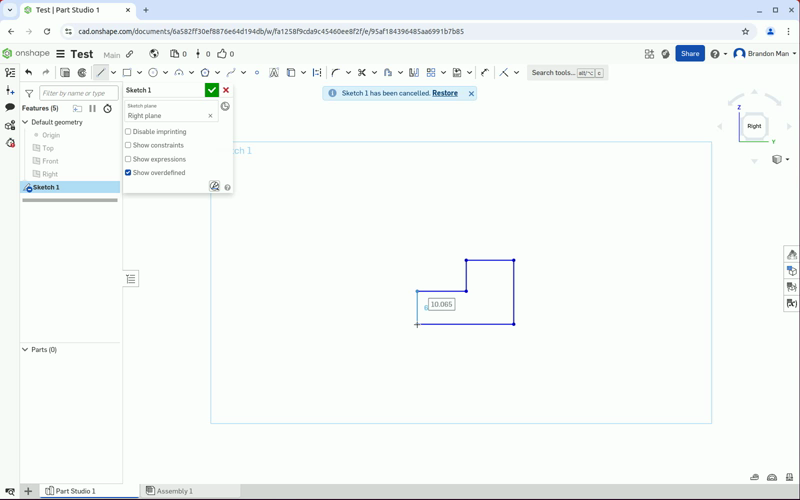
key(esc)
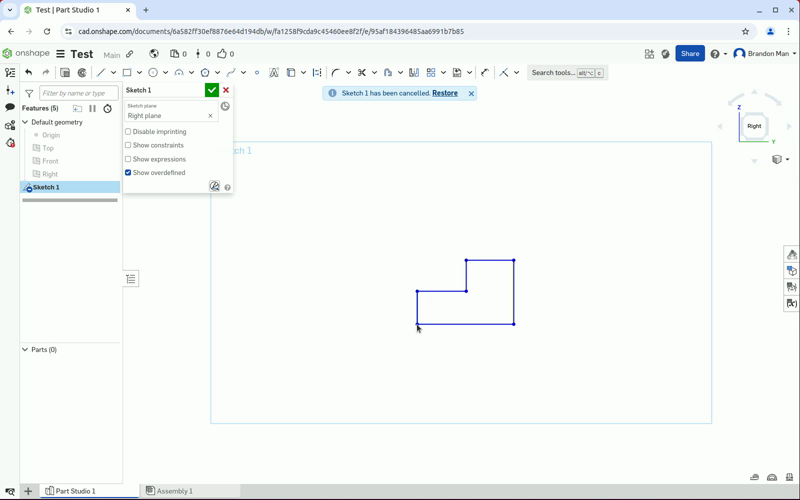
mouse_move(436, 306)
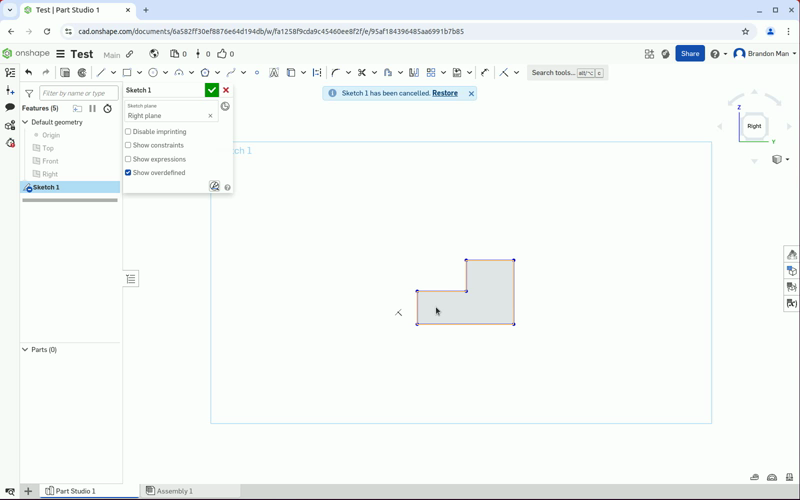
click(436, 306)
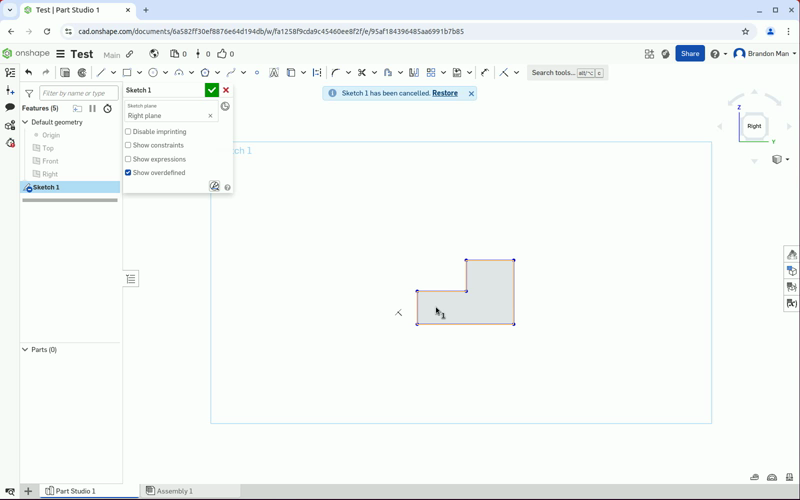
mouse_move(73, 352)
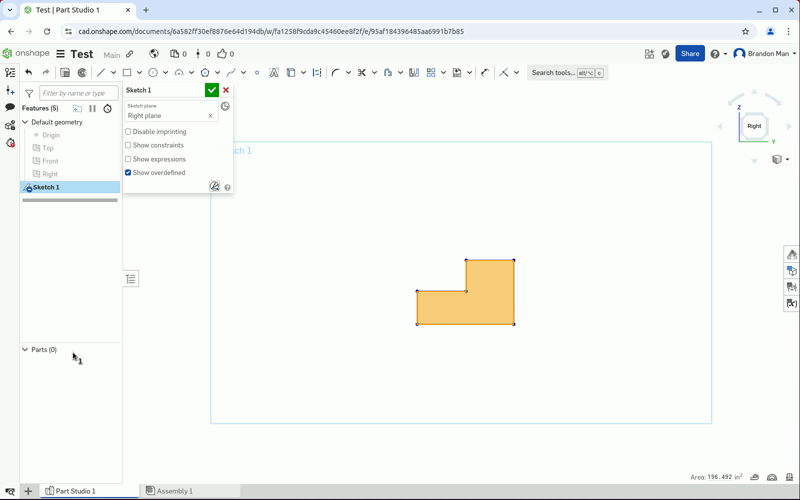
key(shift+y)
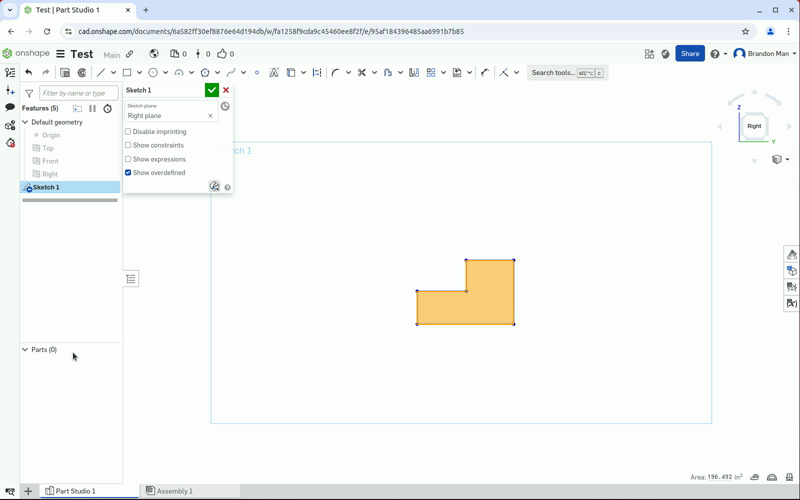
key(shift+e)
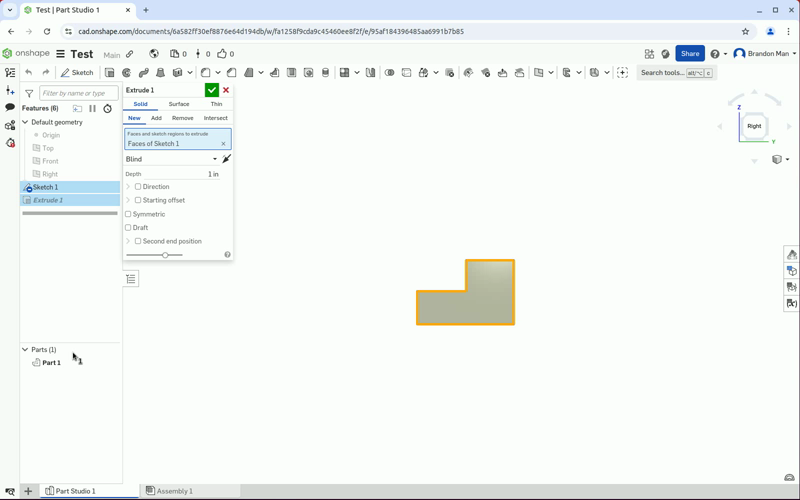
mouse_move(143, 106)
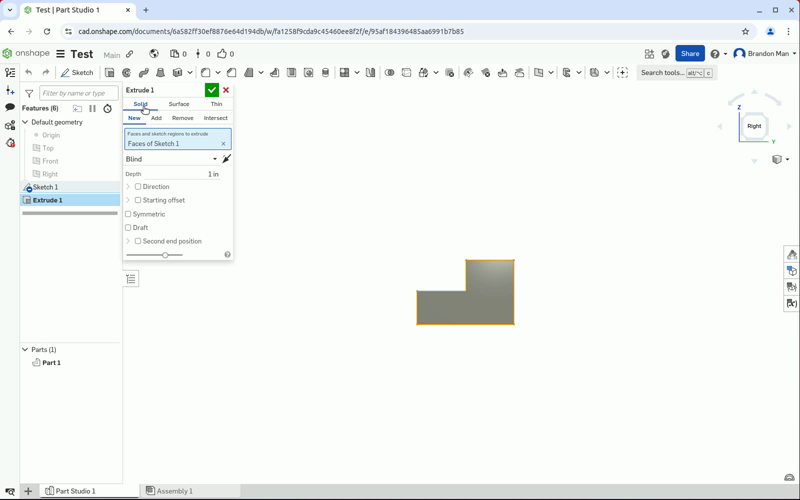
click(143, 106)
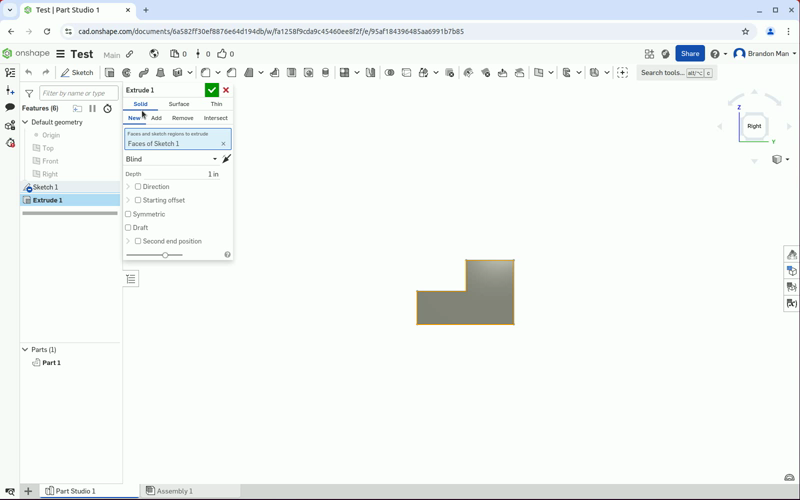
mouse_move(137, 120)
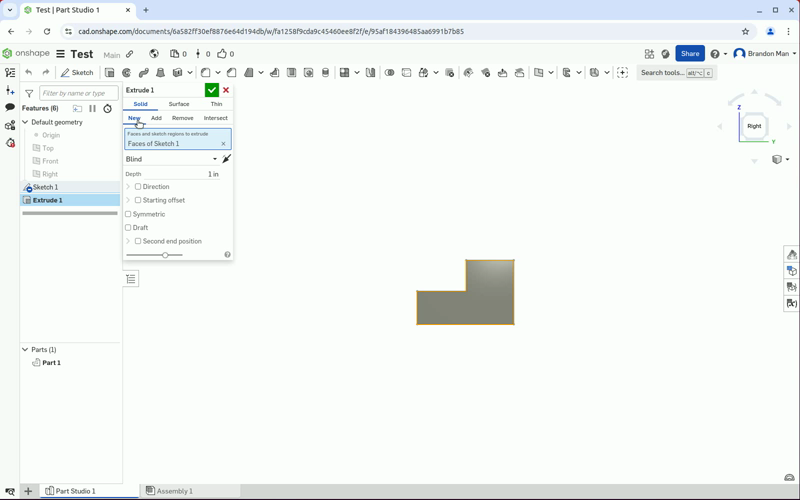
click(137, 120)
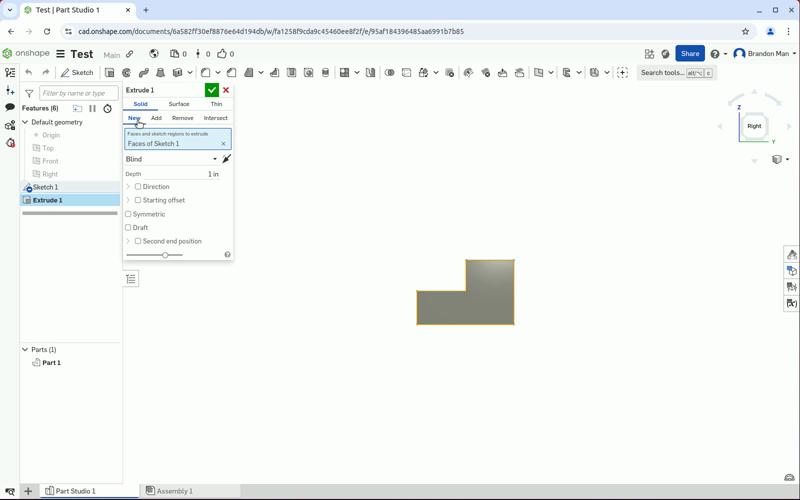
key(tab, 4)
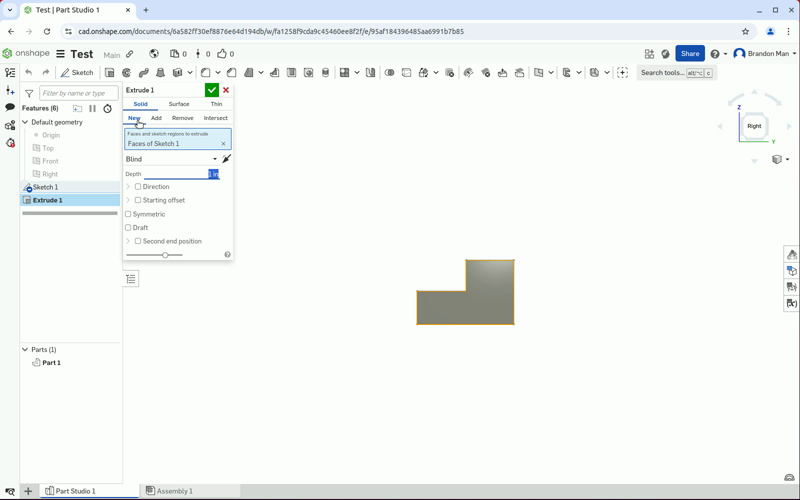
text(-23.108)
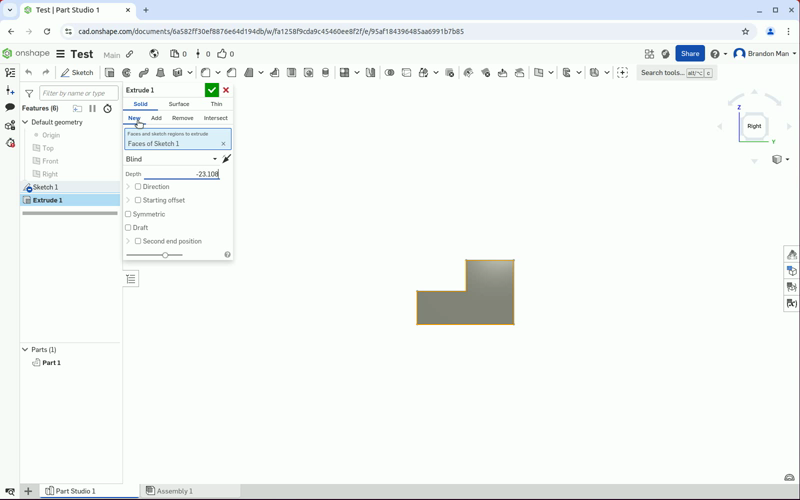
key(enter)
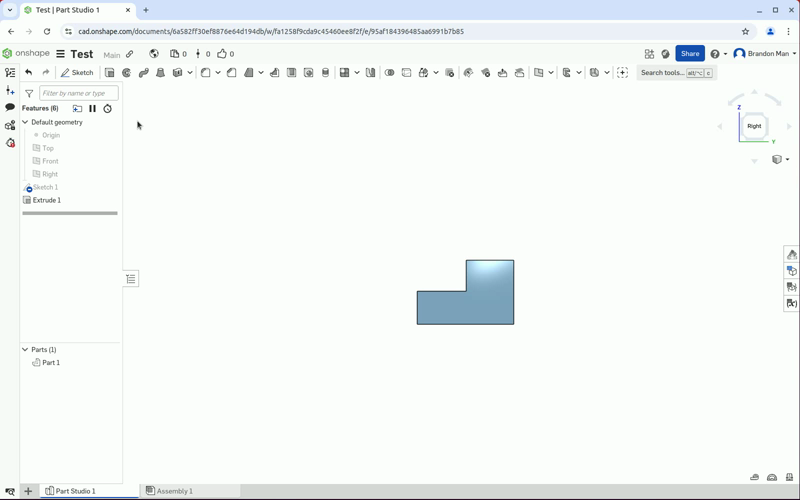
key(shift+h)
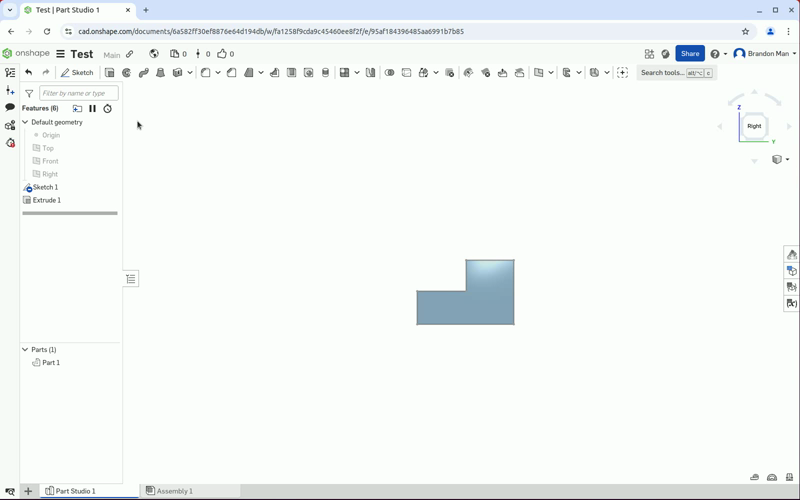
key(shift+h)
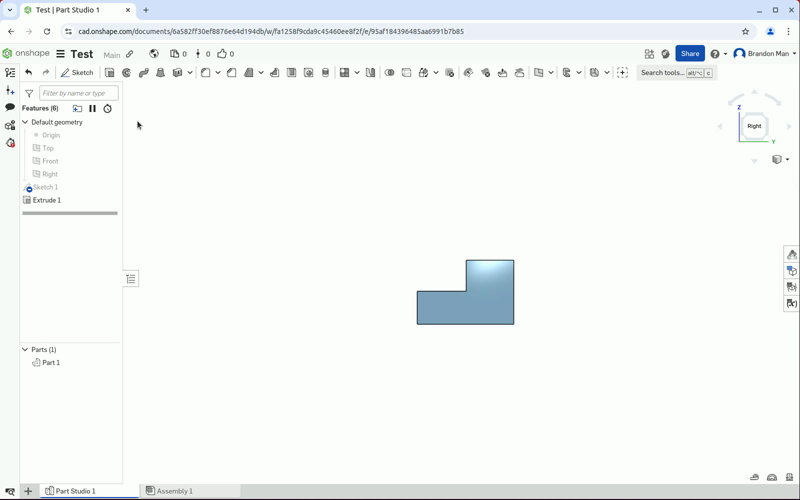
mouse_move(73, 189)
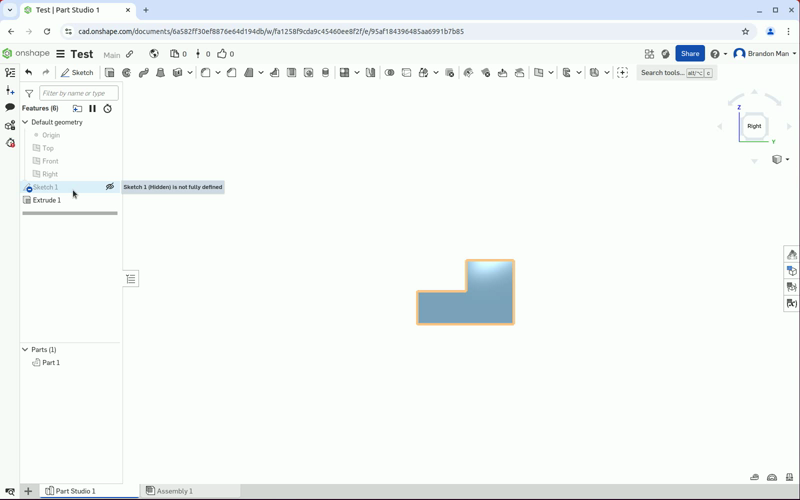
click(73, 189)
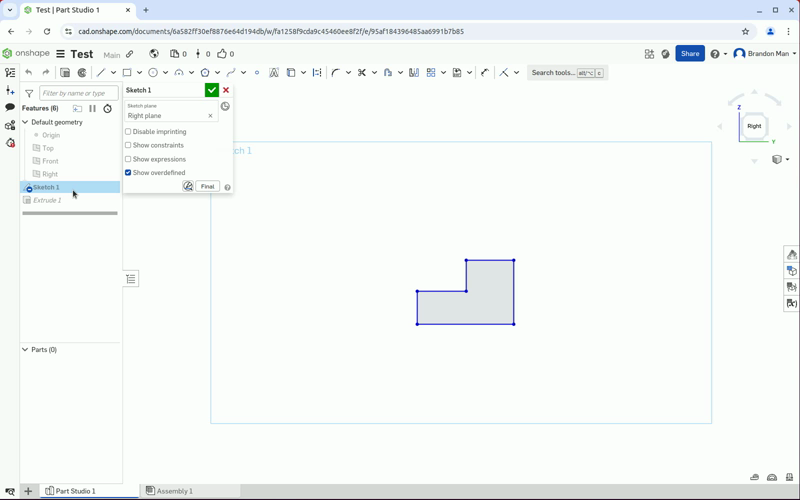
mouse_move(229, 92)
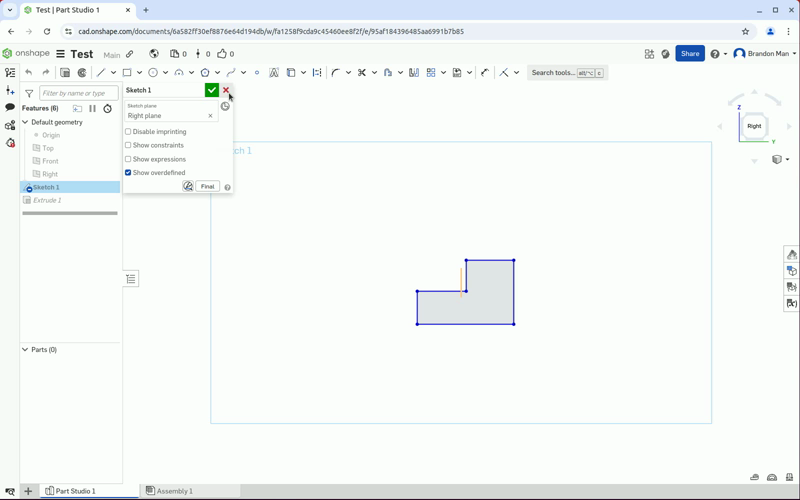
click(229, 92)
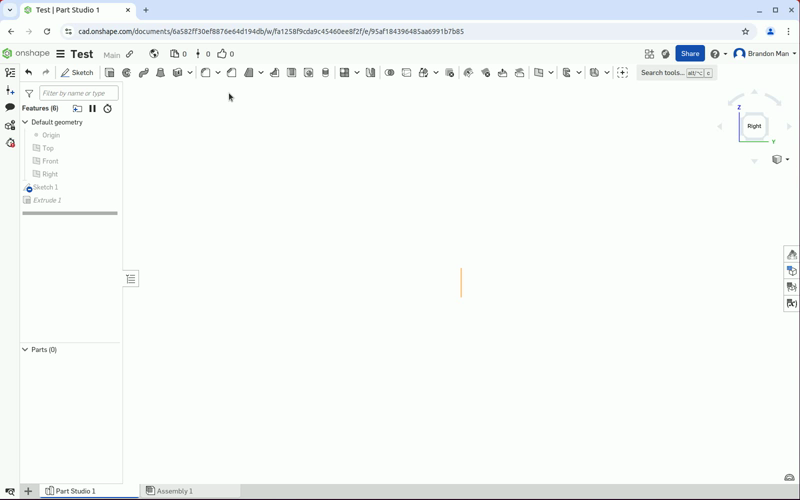
mouse_move(73, 352)
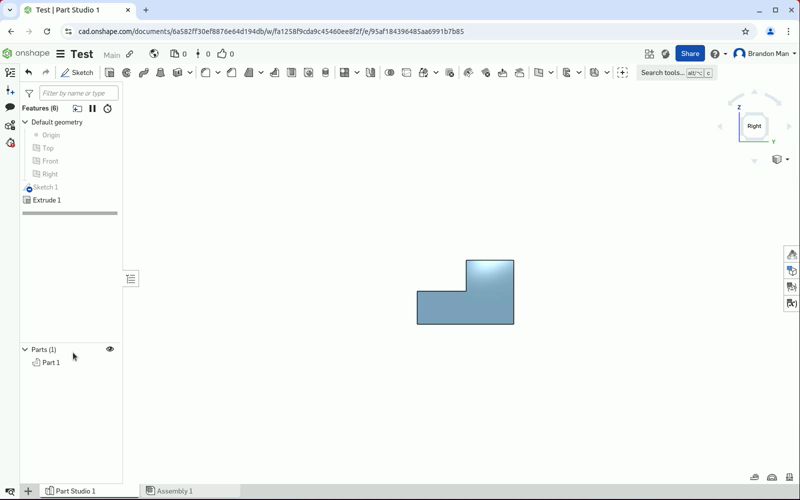
key(y)
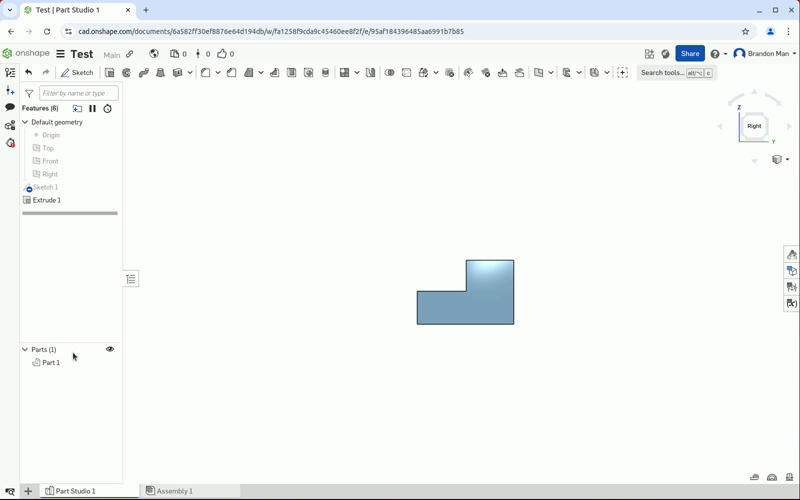
key(shift+p)
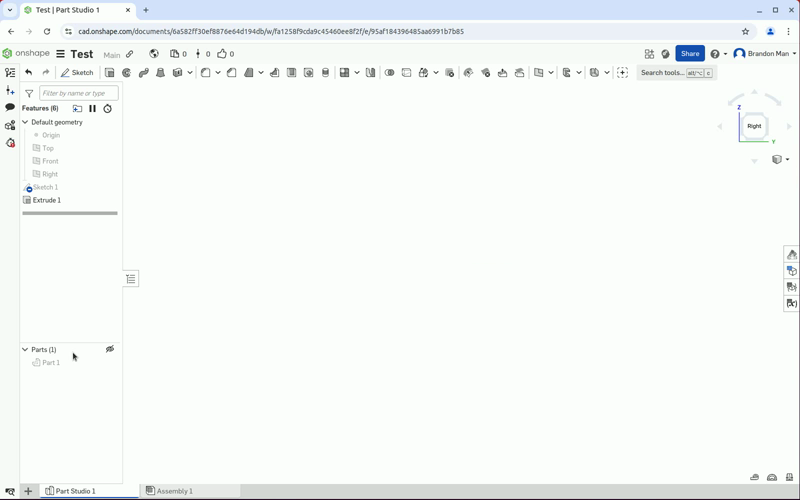
key(space)
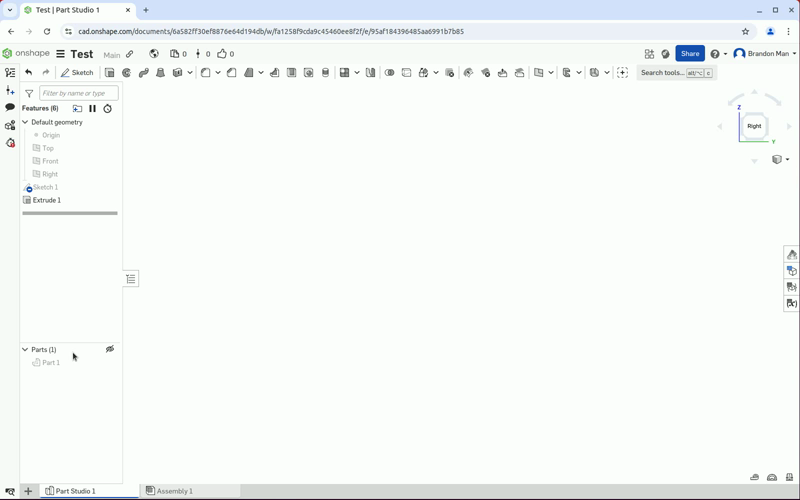
key_down(shift)
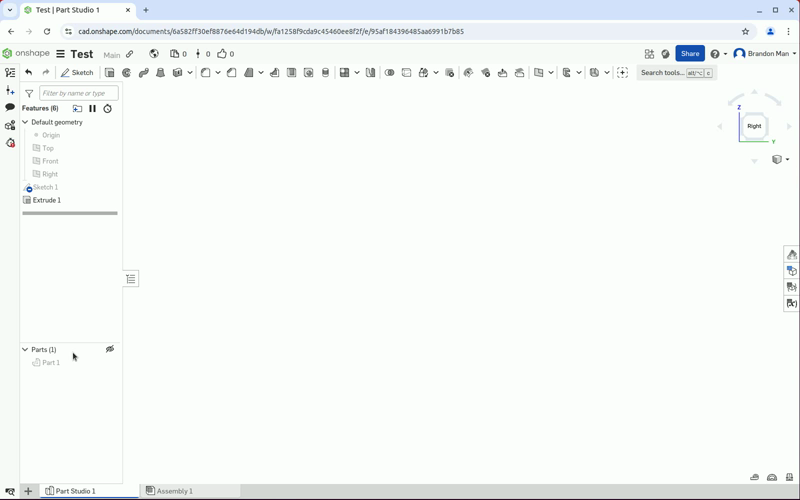
key(right)
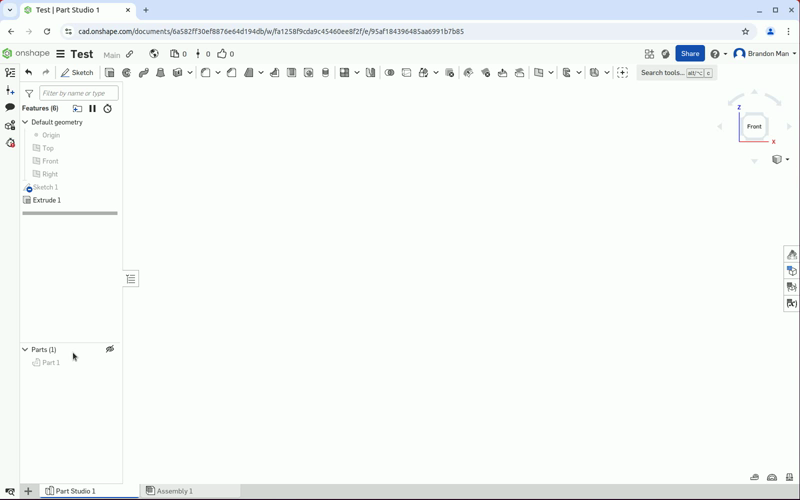
key_up(shift)
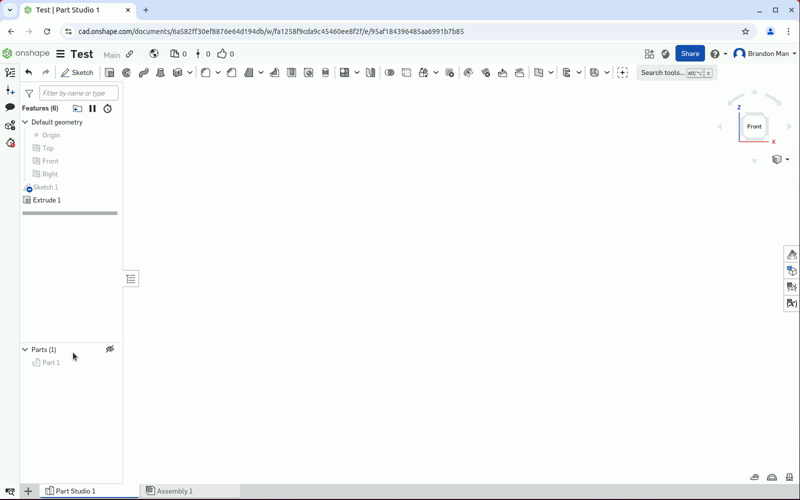
mouse_move(73, 352)
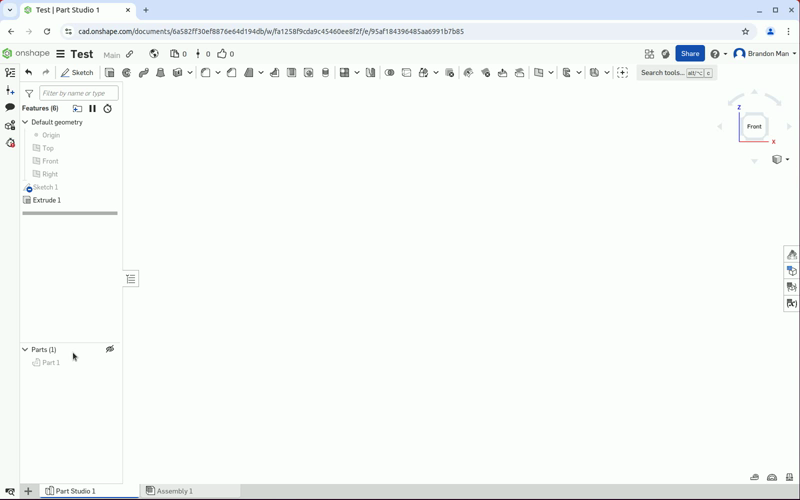
key(shift+y)
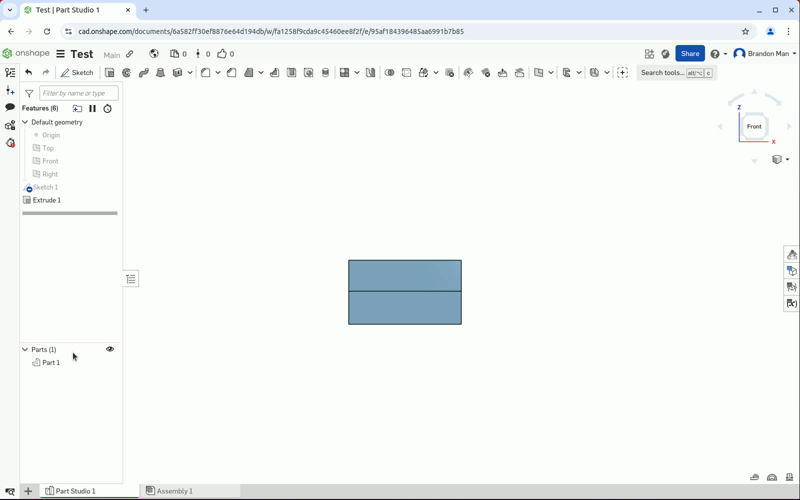
mouse_move(541, 75)
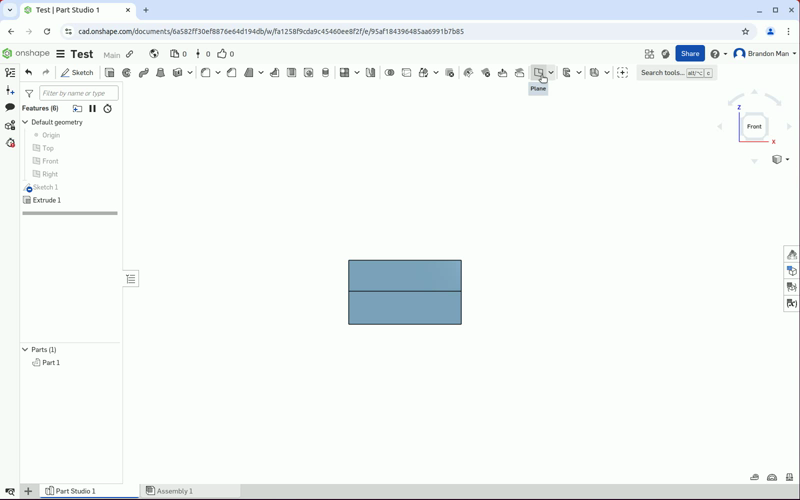
click(541, 75)
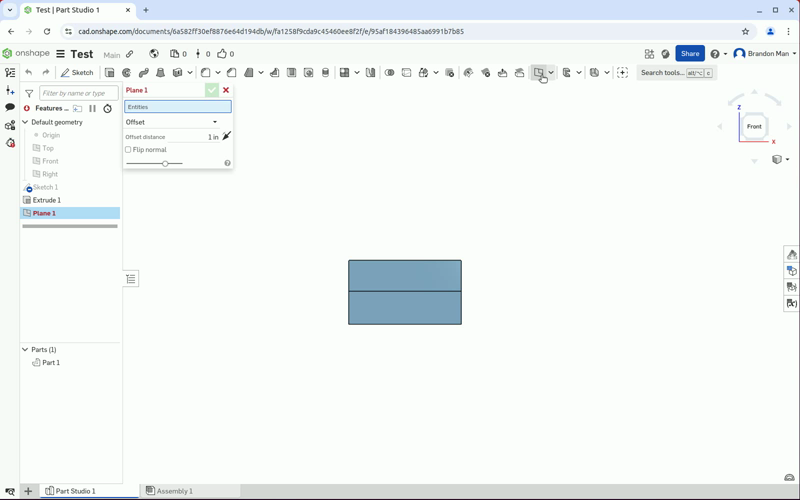
mouse_move(73, 163)
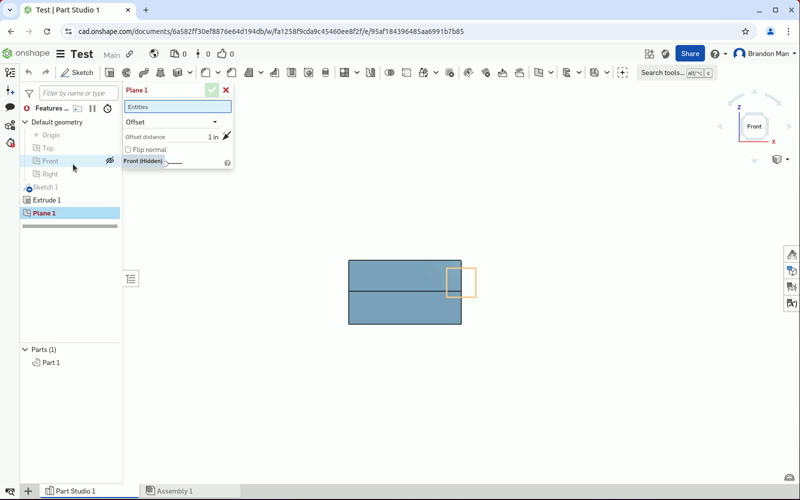
click(73, 163)
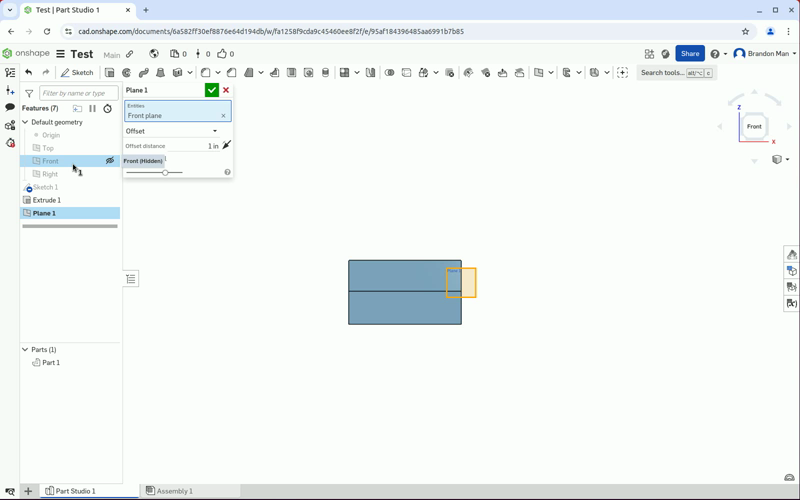
key(tab, 2)
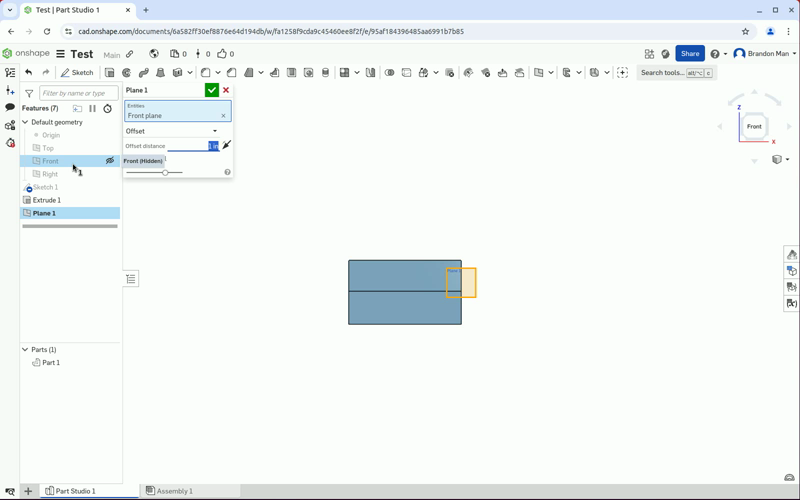
text(1.202)
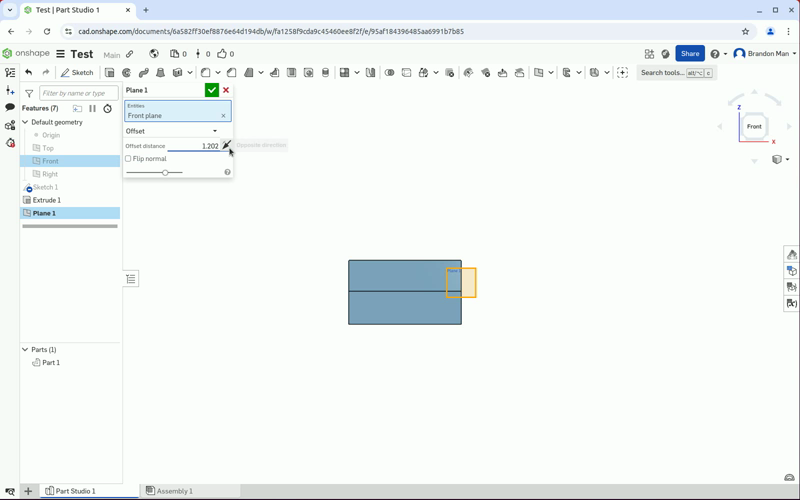
mouse_move(229, 147)
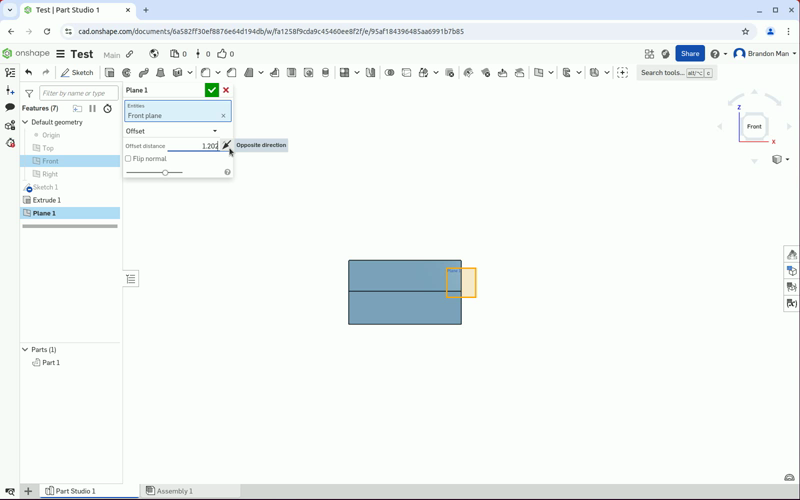
click(229, 147)
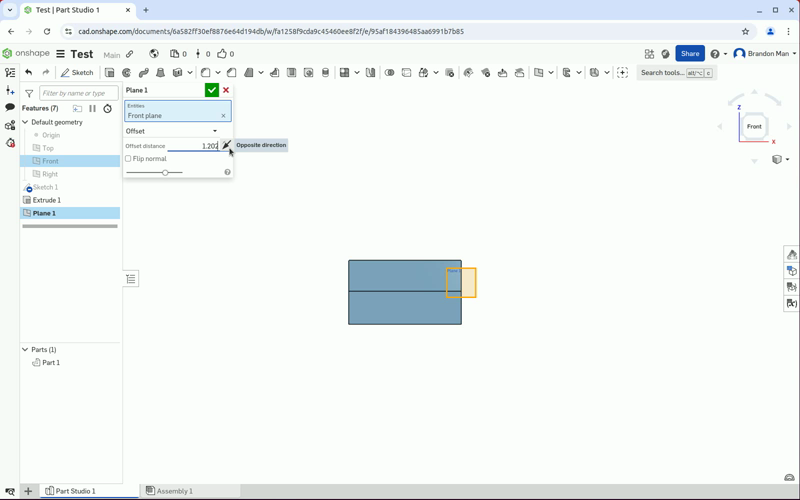
key(enter, 2)
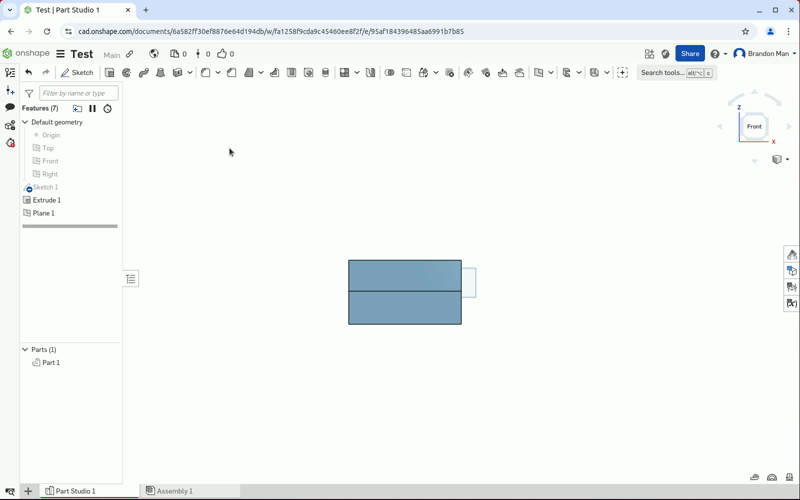
key(shift+s)
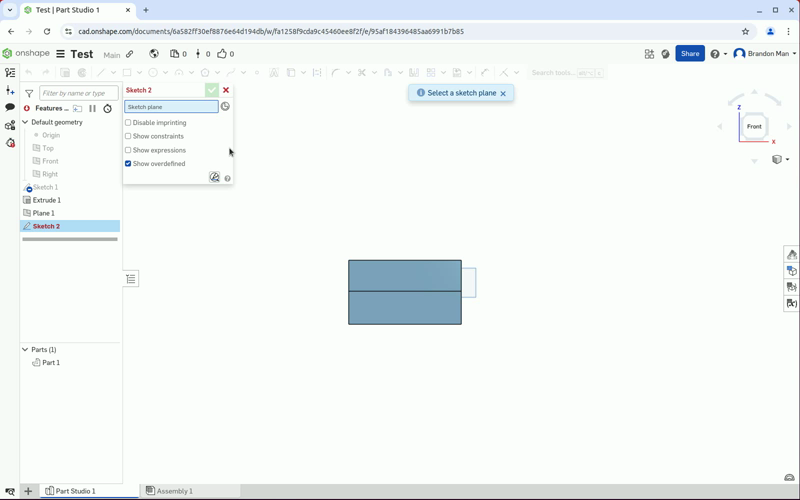
mouse_move(73, 215)
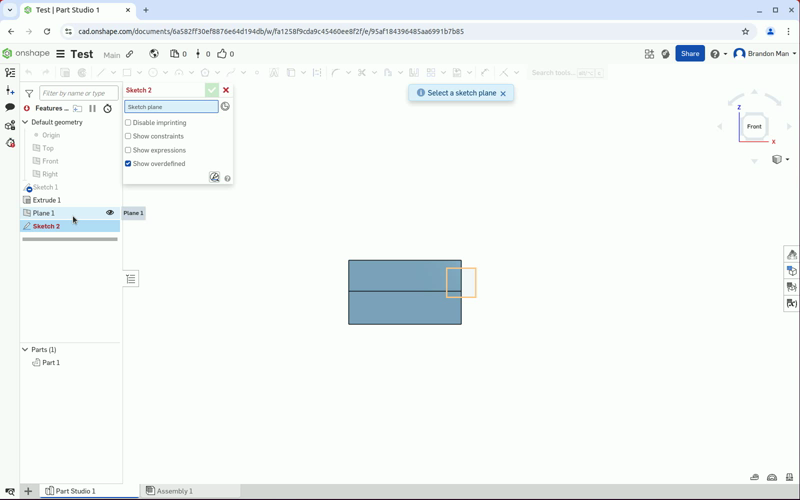
click(73, 215)
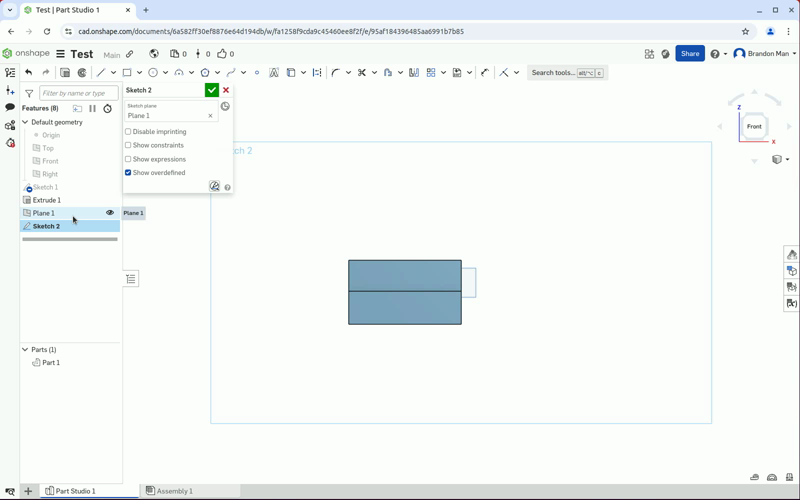
mouse_move(73, 352)
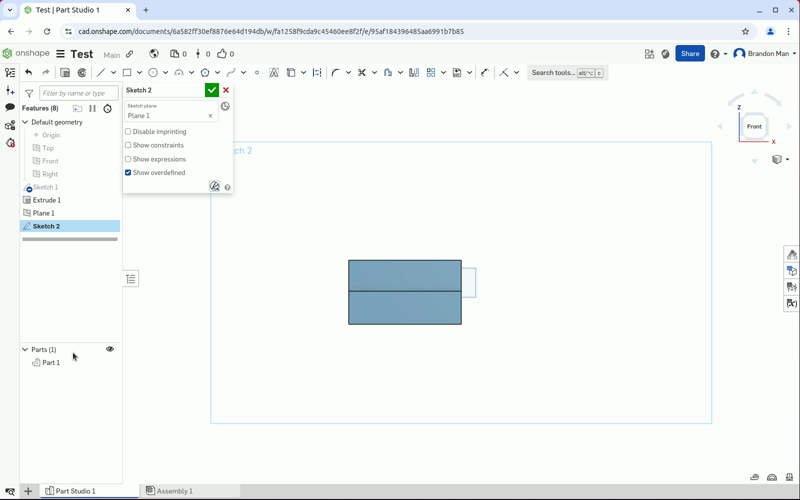
key(y)
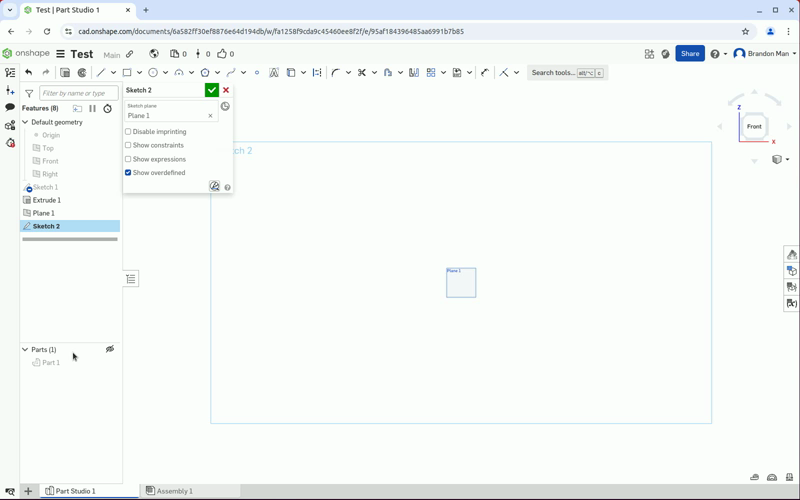
key(l)
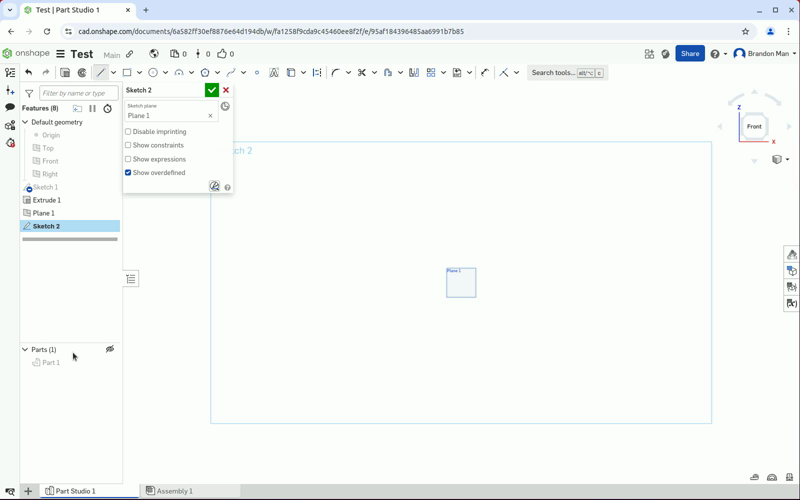
key_down(shift)
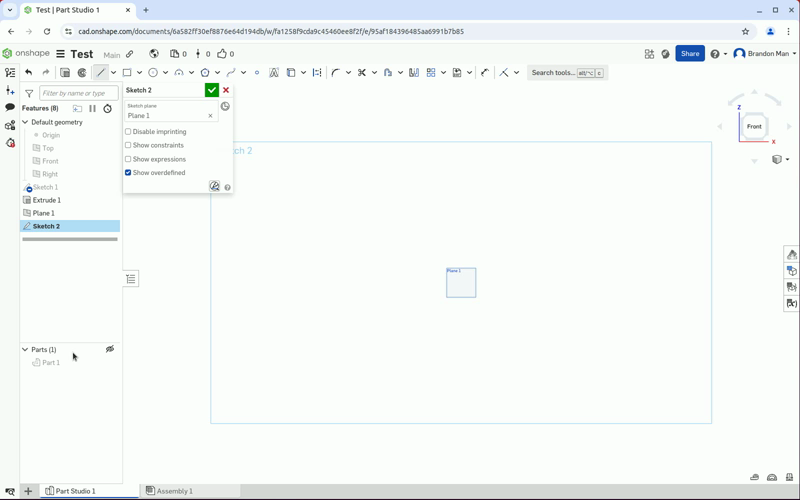
mouse_move(379, 292)
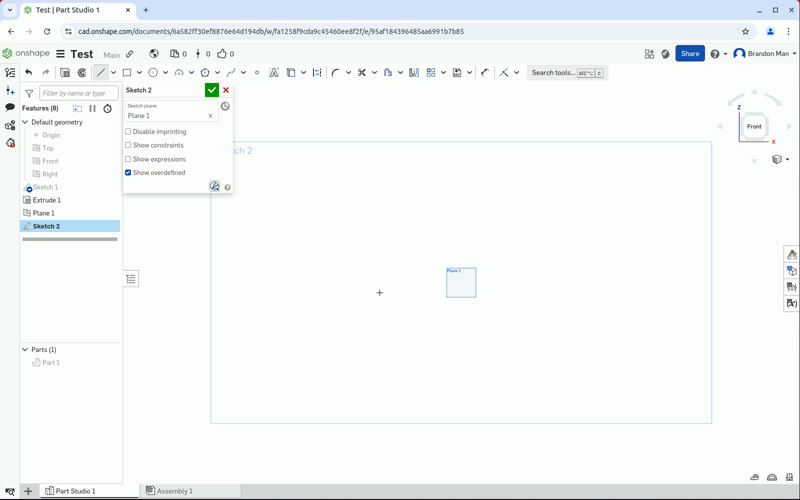
click(379, 292)
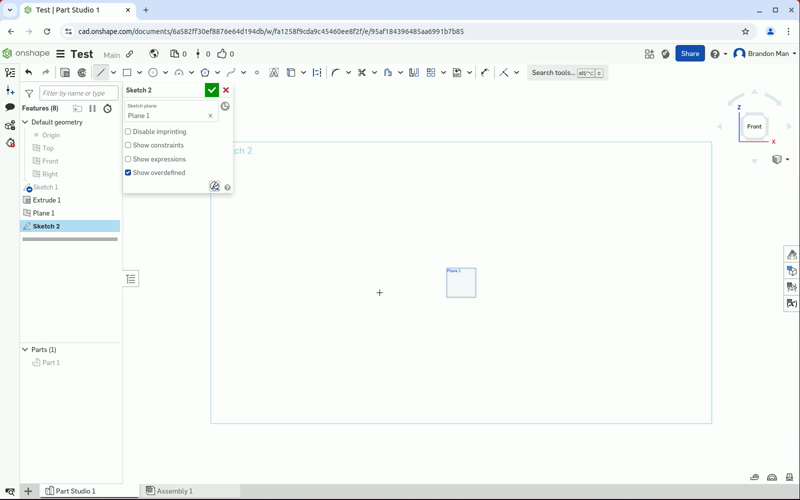
key_up(shift)
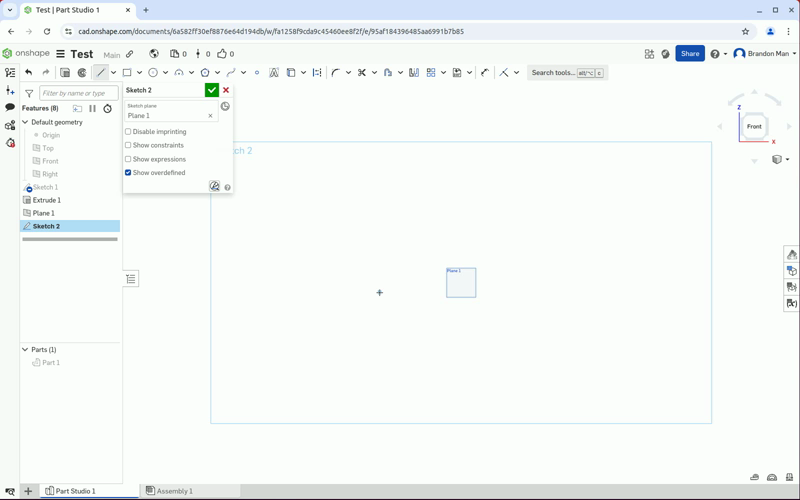
key_down(shift)
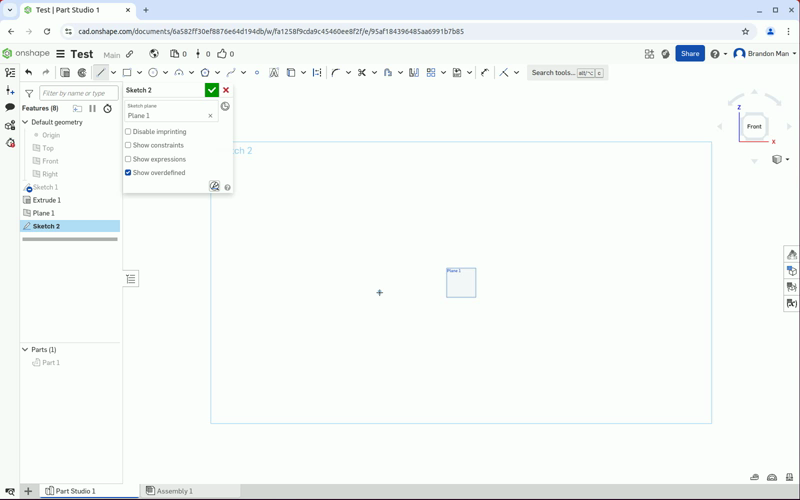
mouse_move(409, 292)
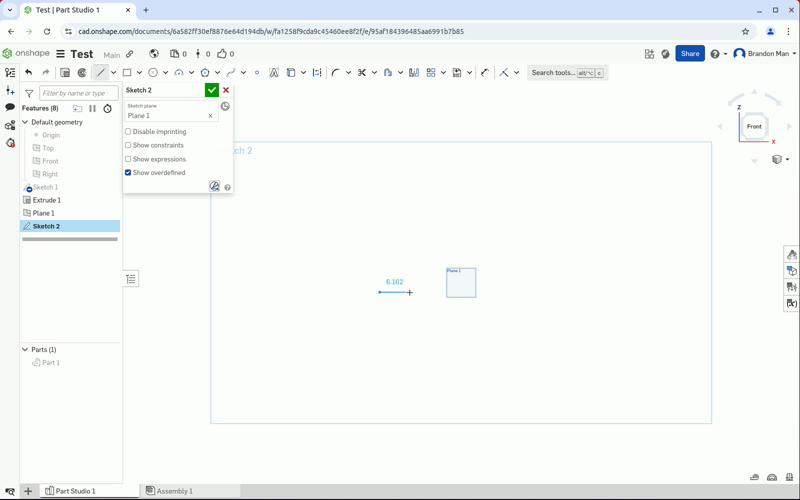
mouse_move(428, 292)
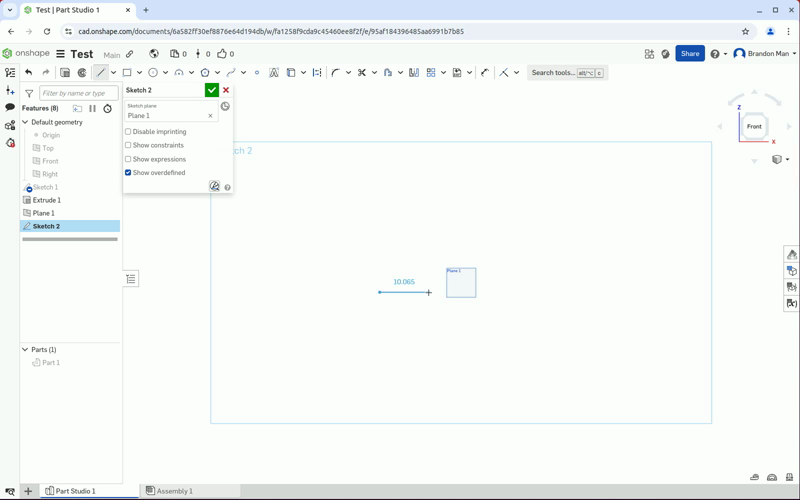
click(428, 292)
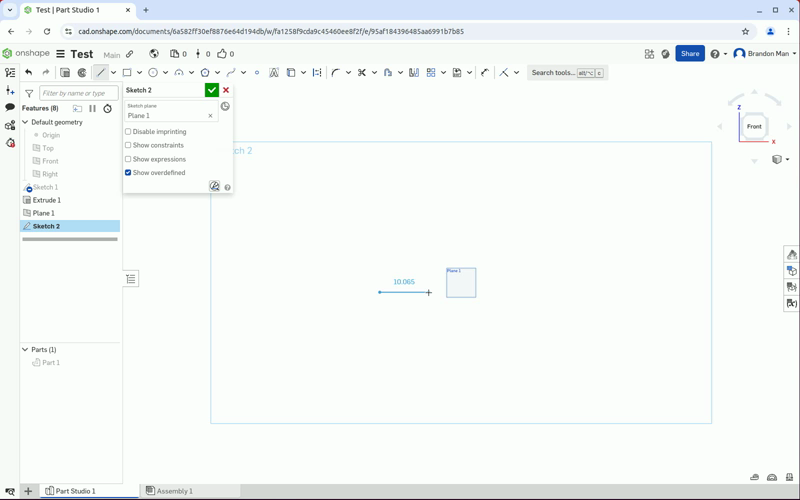
key_up(shift)
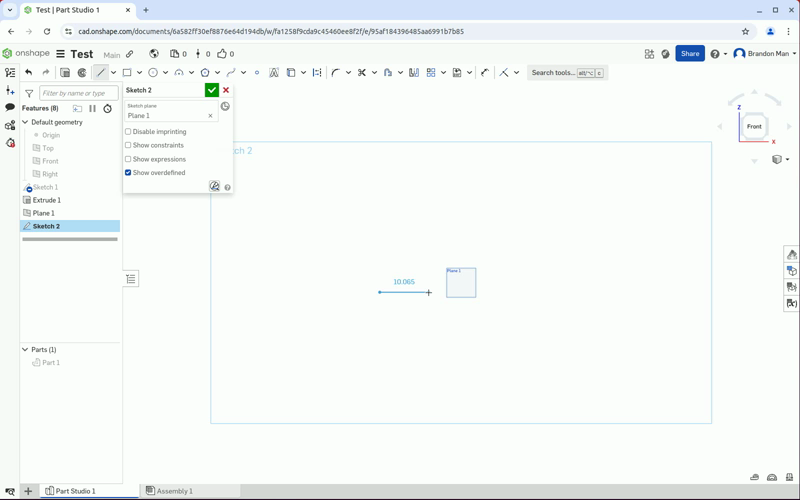
key_down(shift)
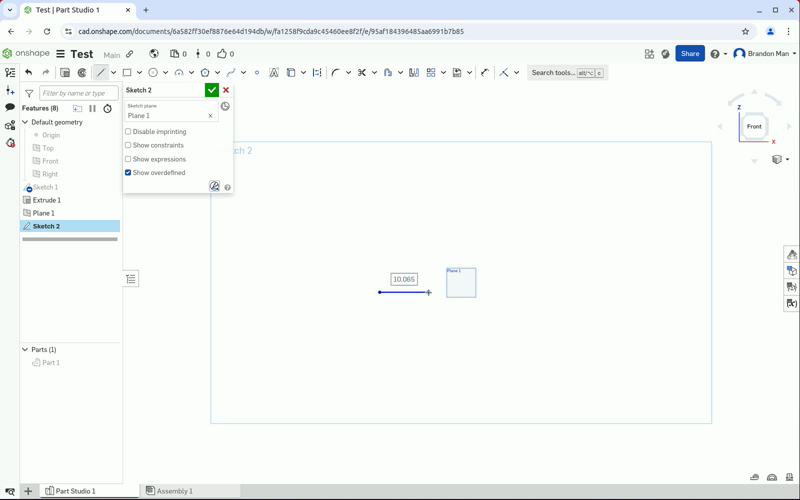
mouse_move(458, 292)
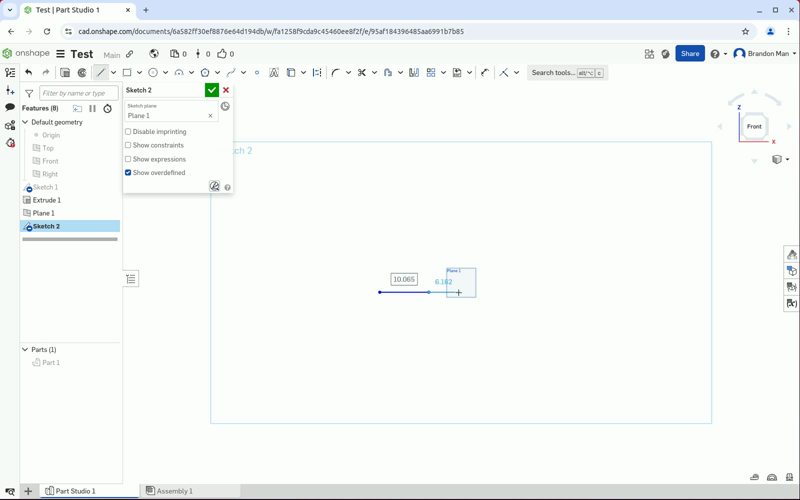
mouse_move(428, 259)
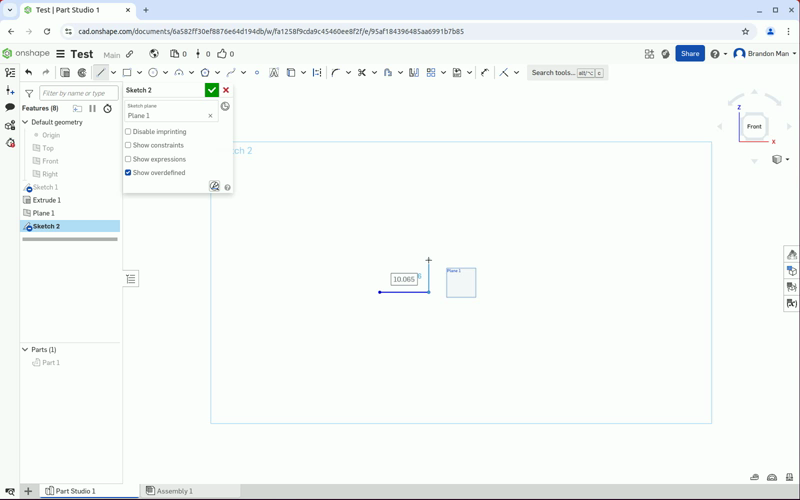
click(428, 259)
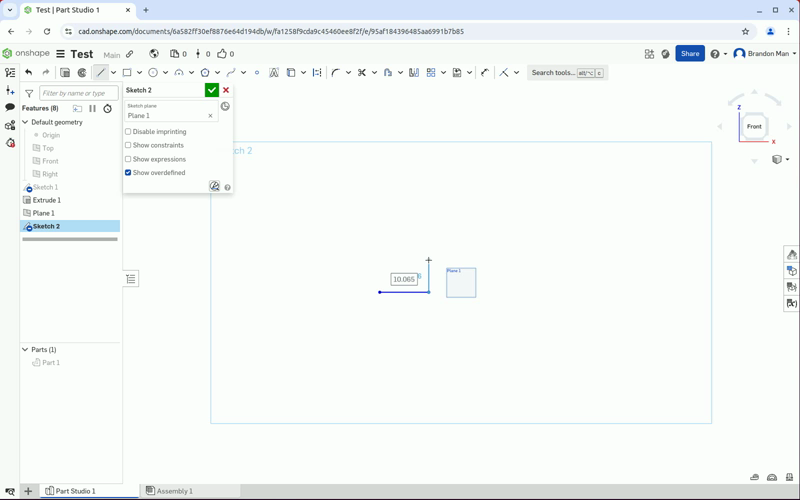
key_up(shift)
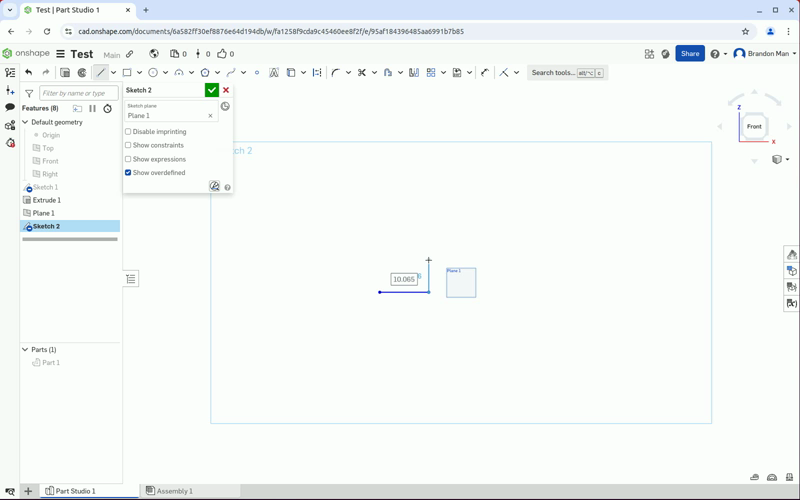
key_down(shift)
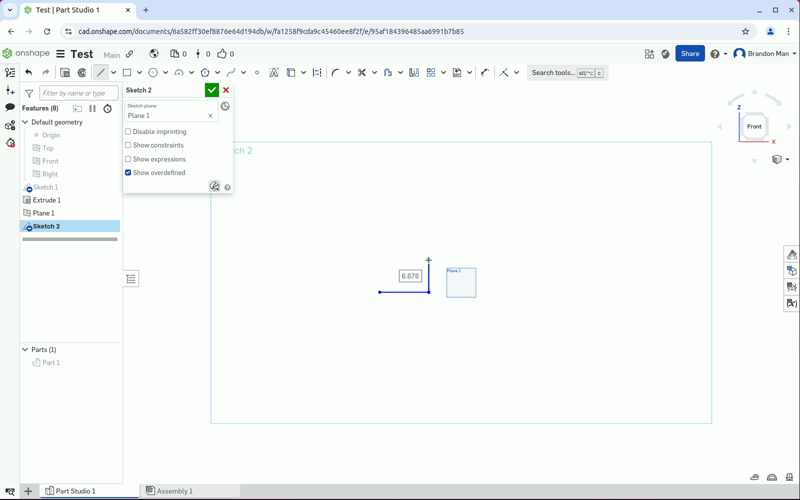
mouse_move(458, 259)
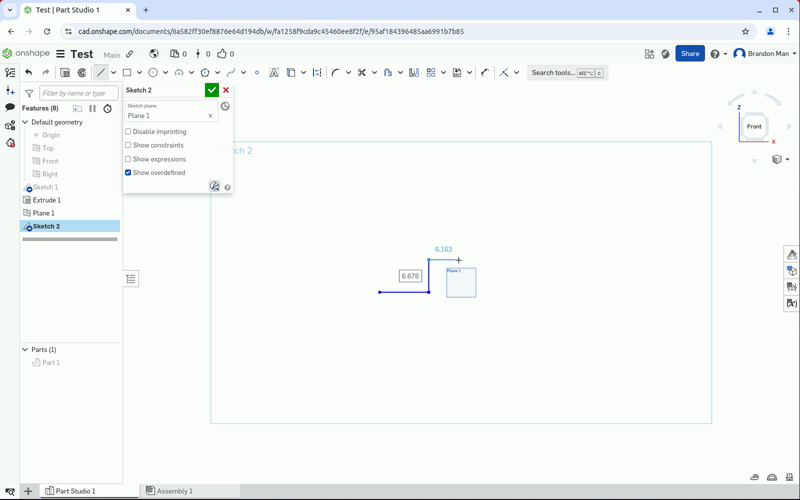
mouse_move(379, 259)
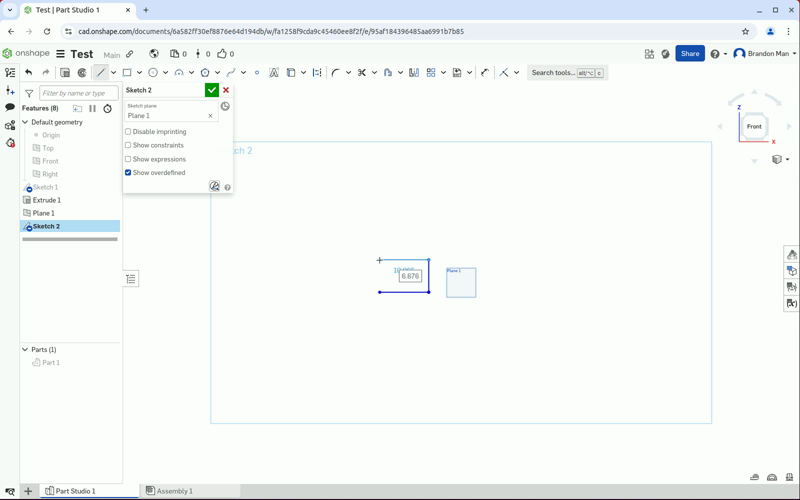
click(379, 259)
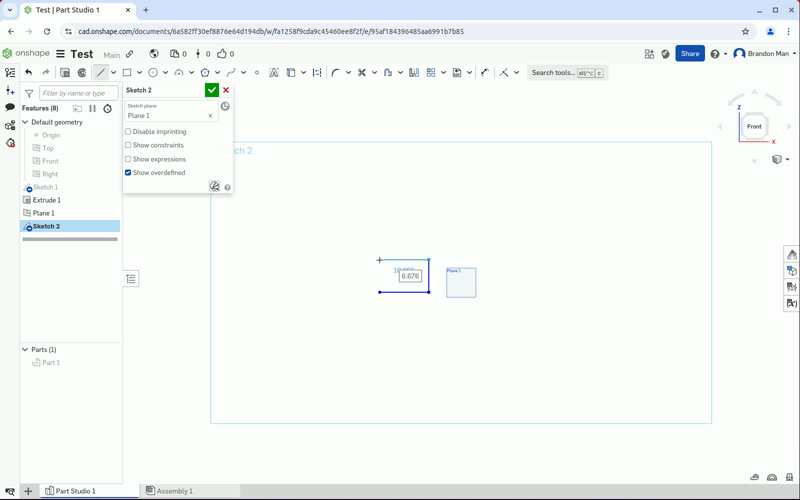
key_up(shift)
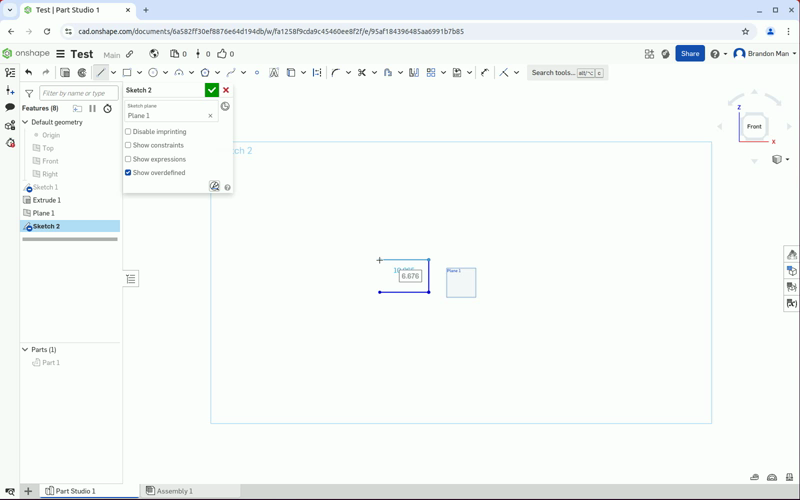
mouse_move(409, 259)
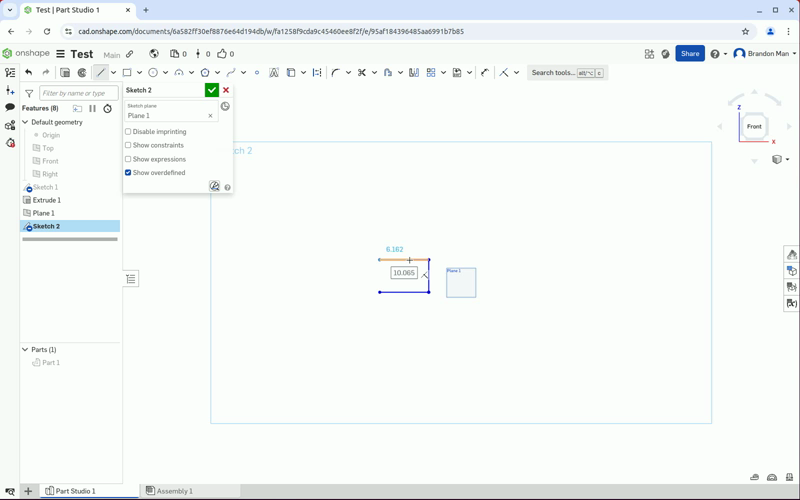
key_down(shift)
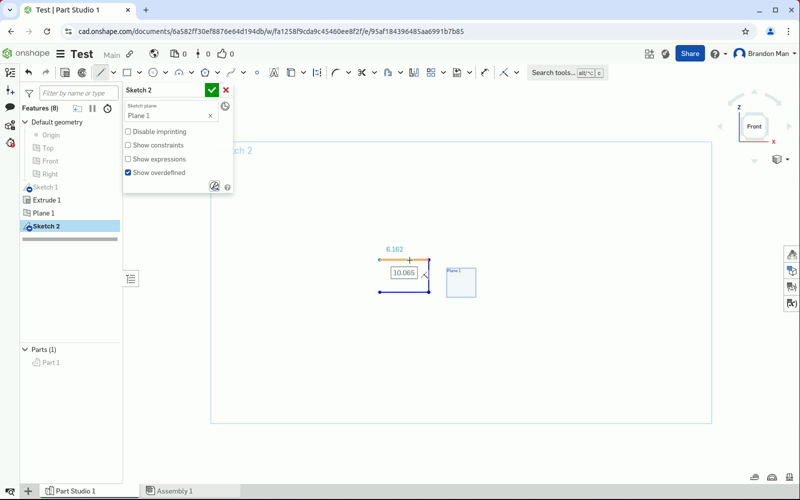
mouse_move(379, 292)
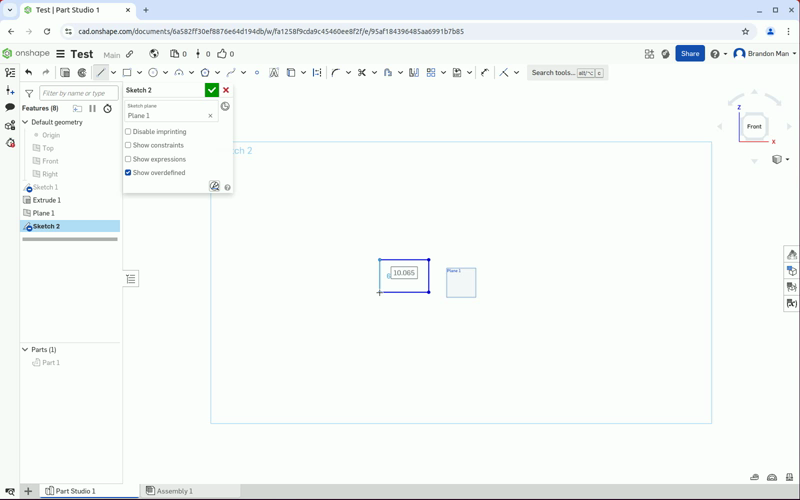
key_up(shift)
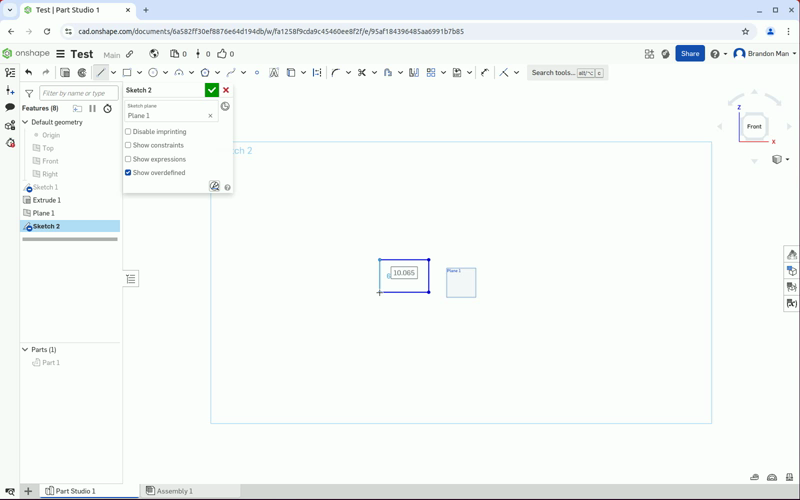
click(379, 292)
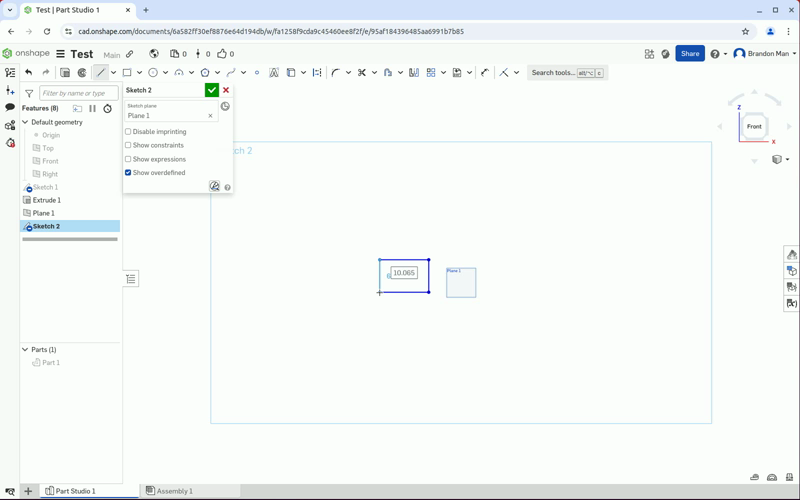
key(esc)
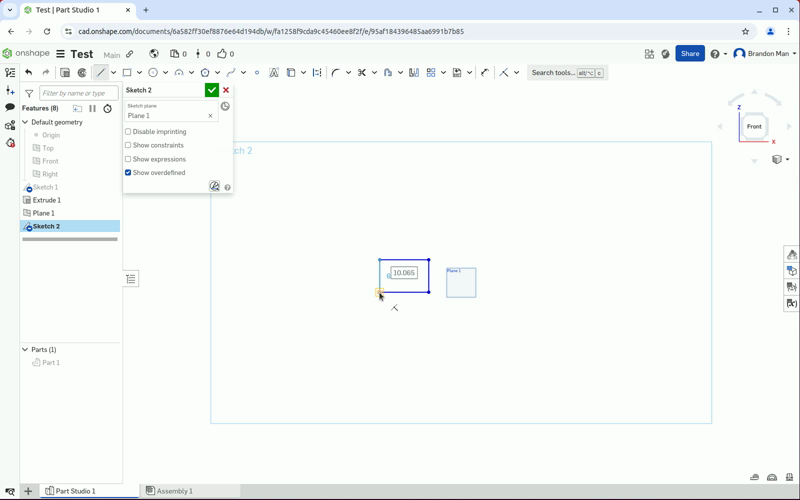
mouse_move(415, 269)
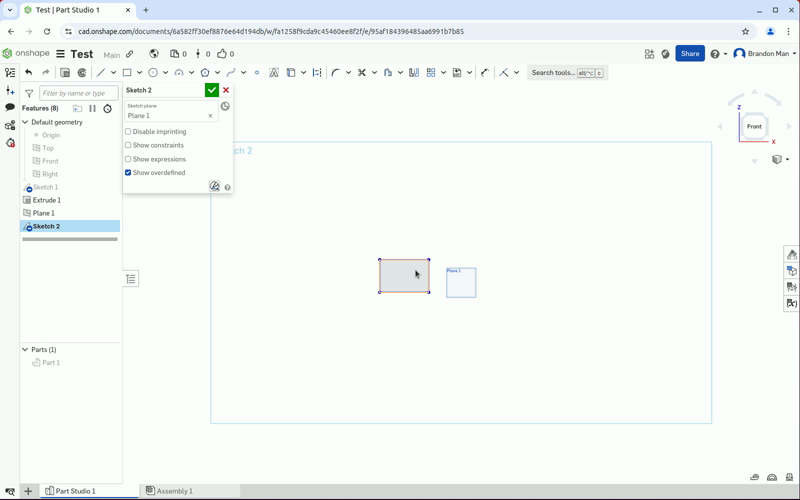
scroll(6)
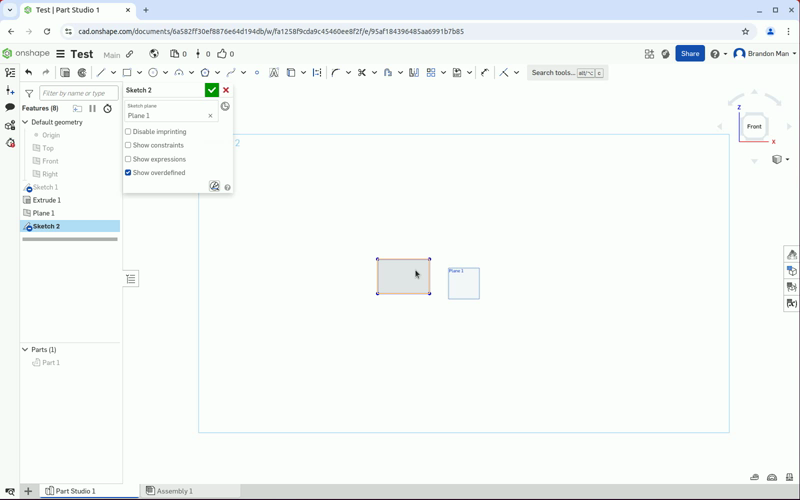
scroll(6)
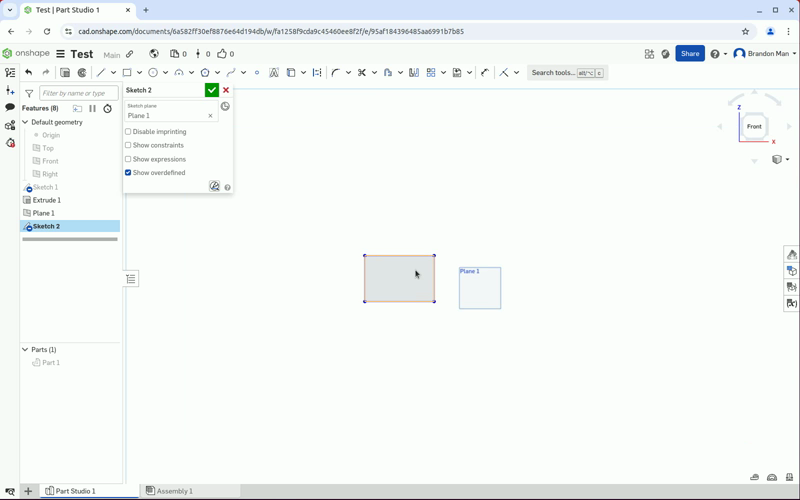
scroll(6)
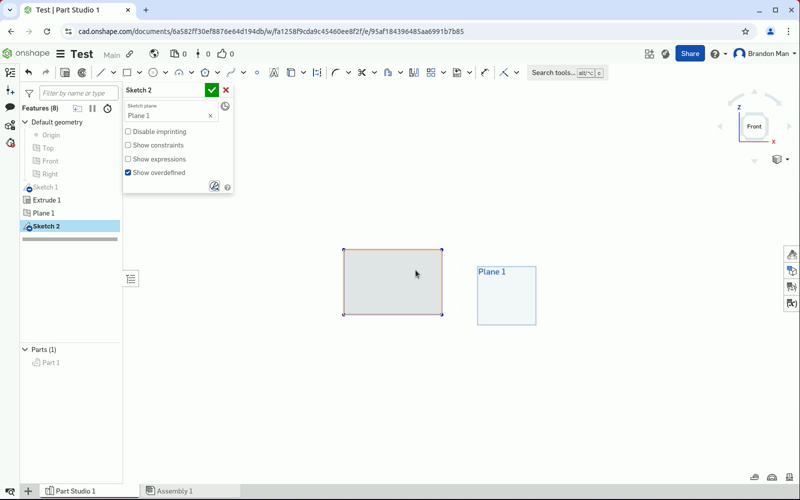
scroll(6)
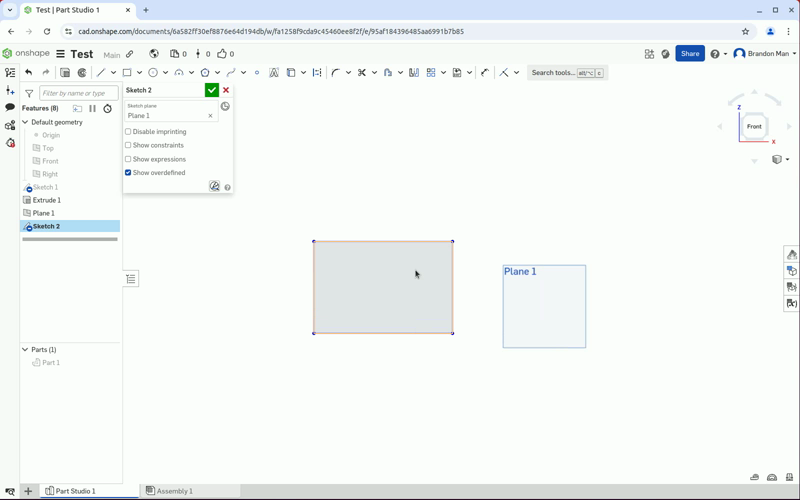
scroll(6)
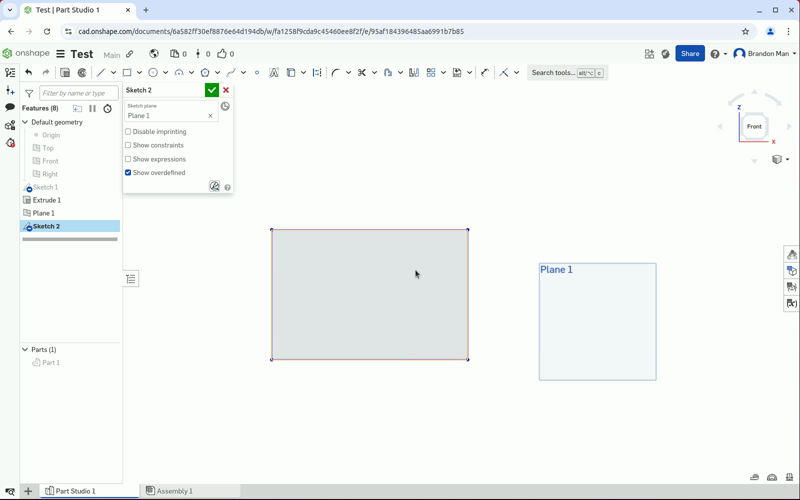
scroll(6)
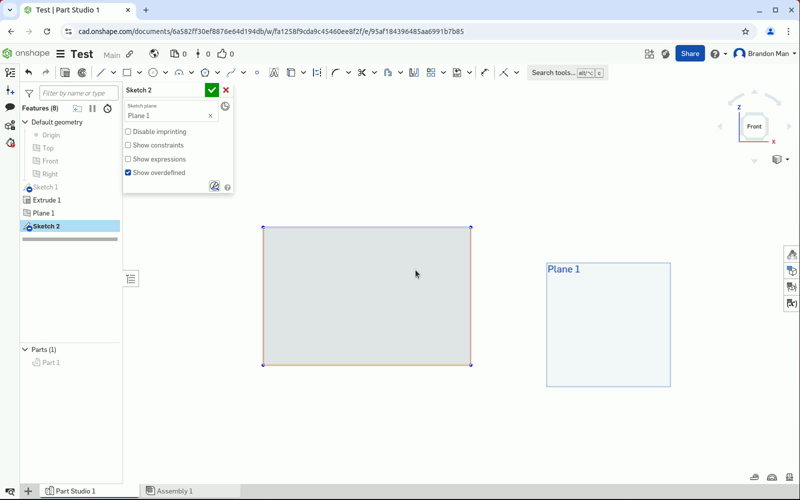
scroll(6)
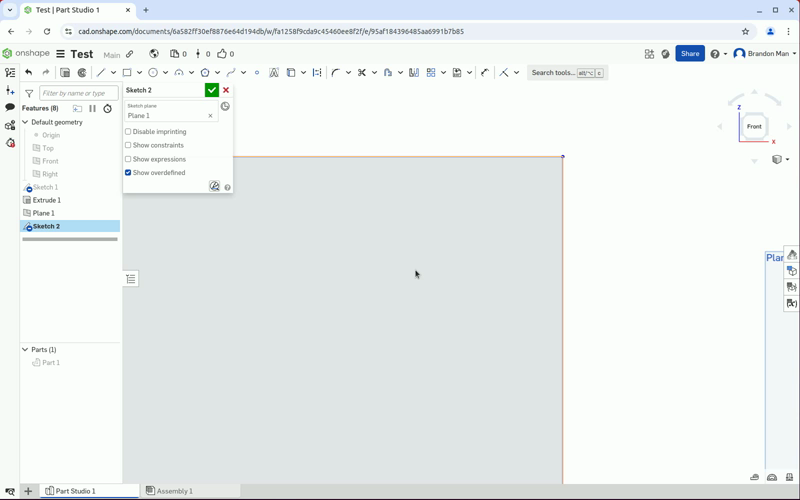
click(415, 269)
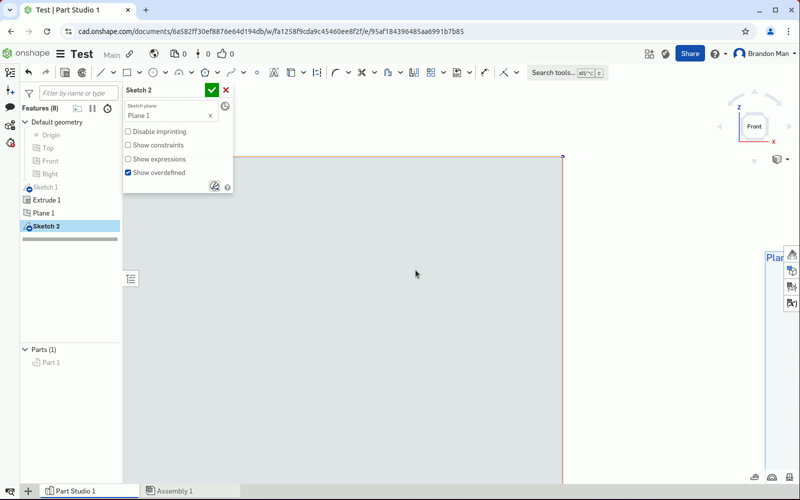
scroll(-6)
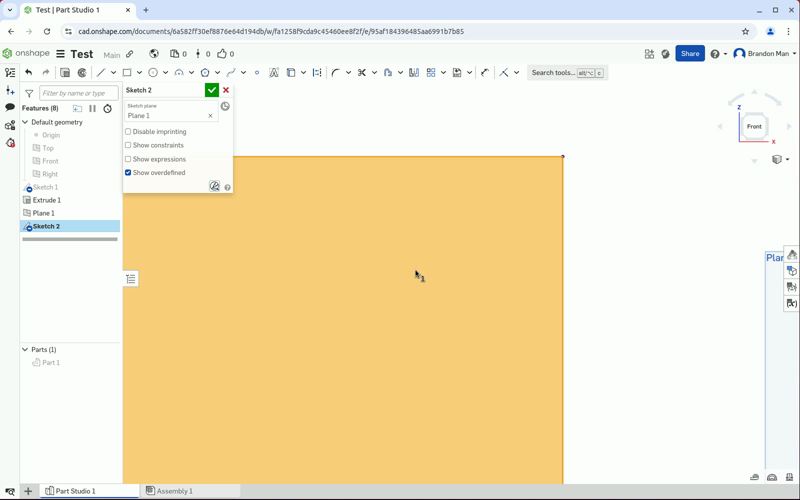
scroll(-6)
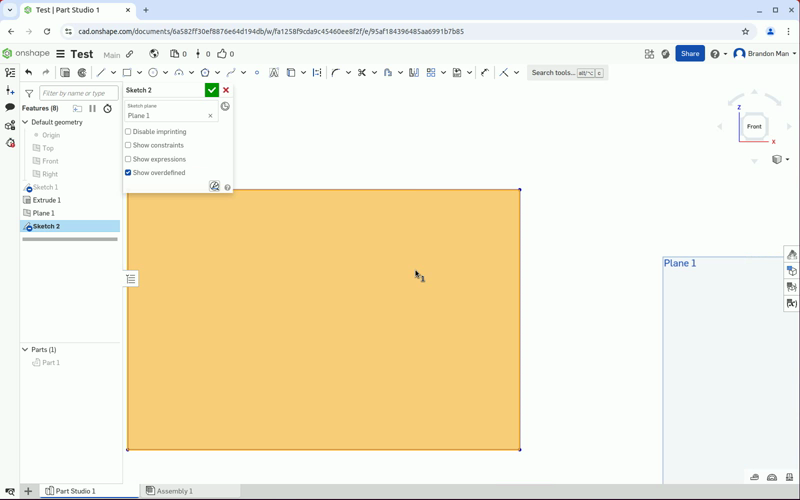
scroll(-6)
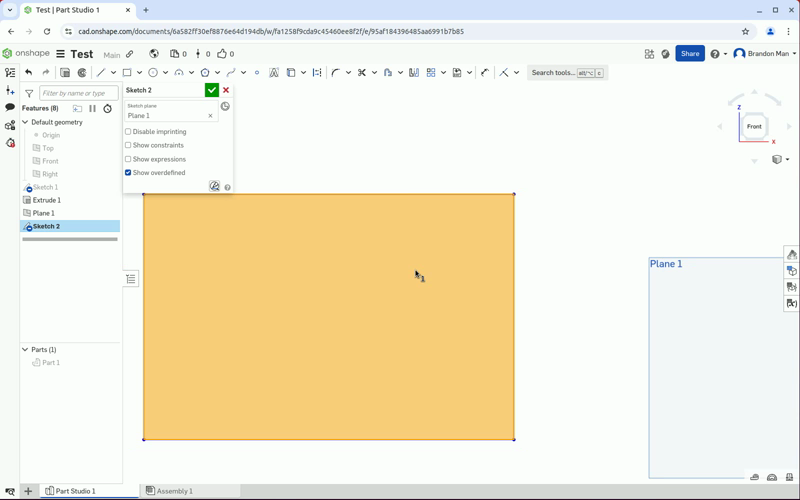
scroll(-6)
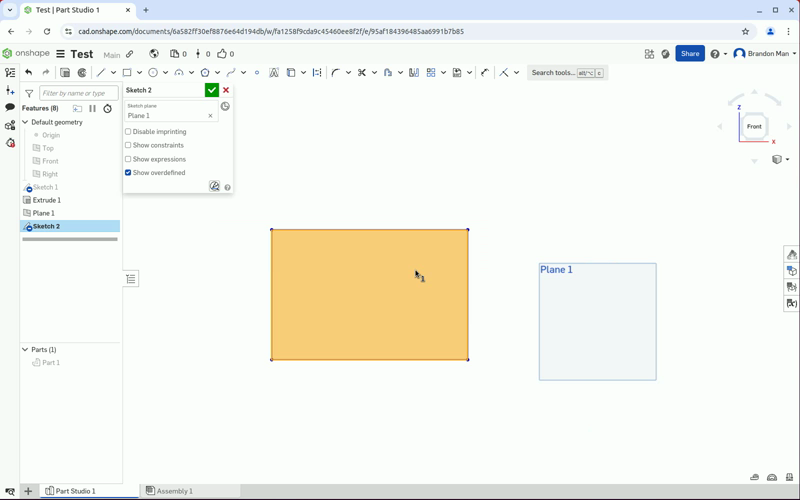
scroll(-6)
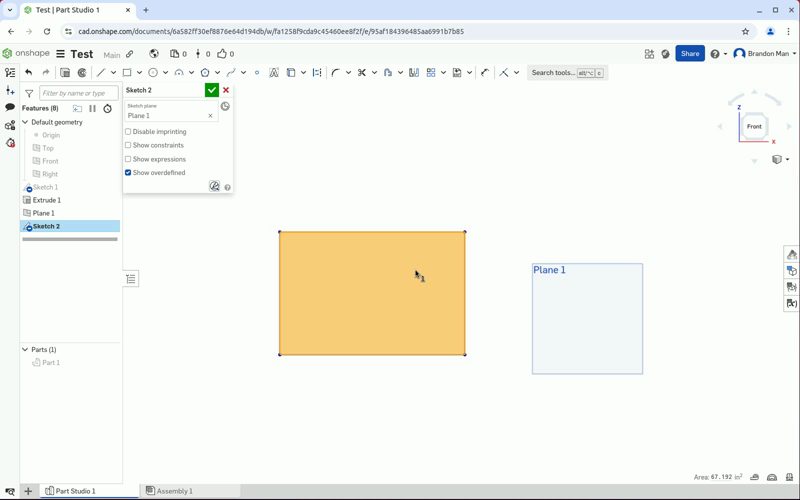
scroll(-6)
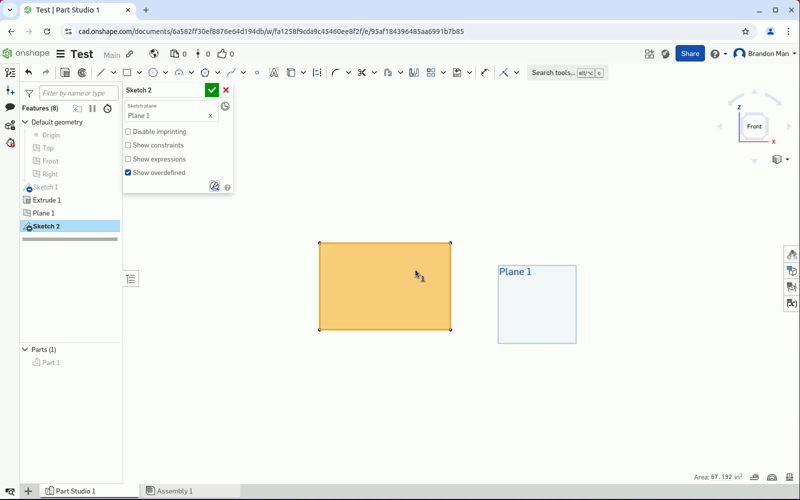
scroll(-6)
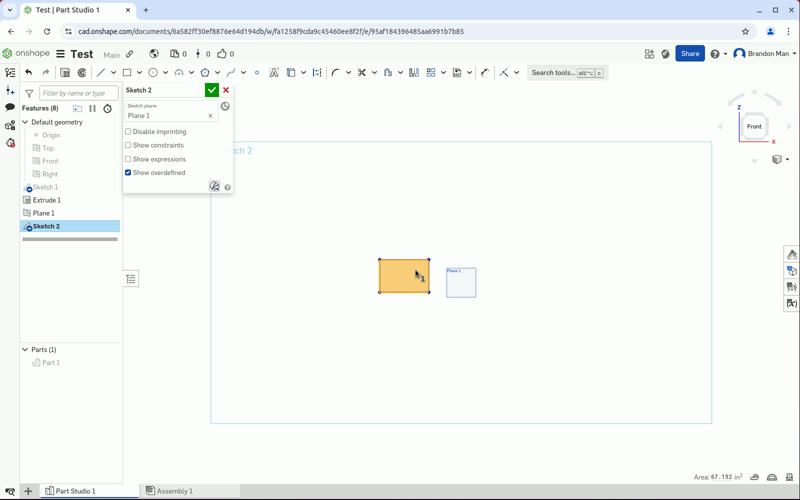
mouse_move(73, 352)
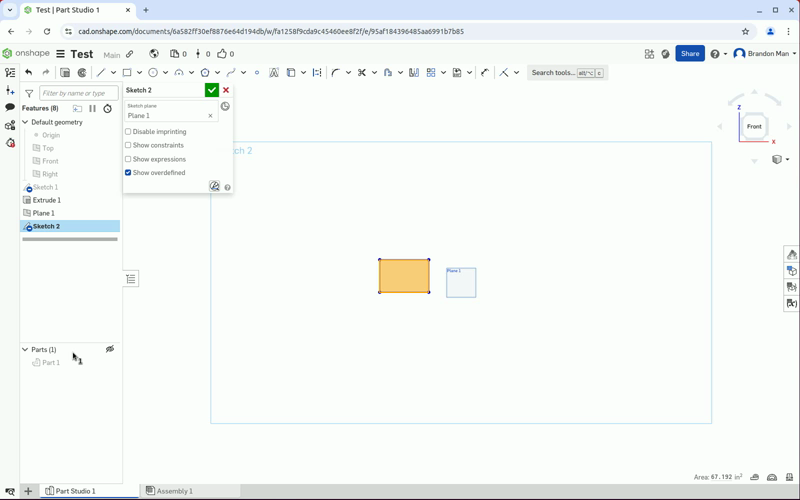
key(shift+y)
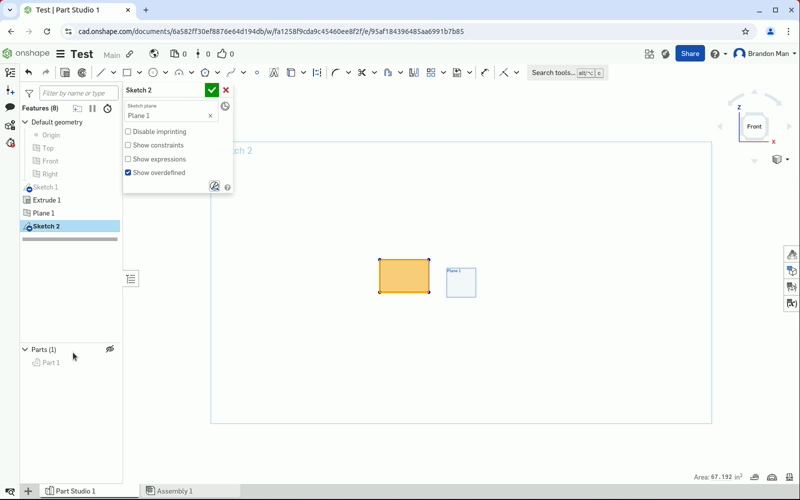
key(shift+e)
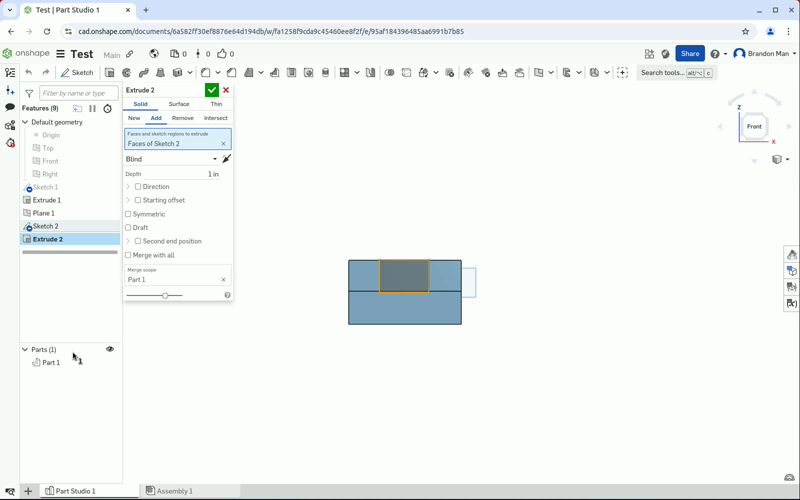
mouse_move(143, 106)
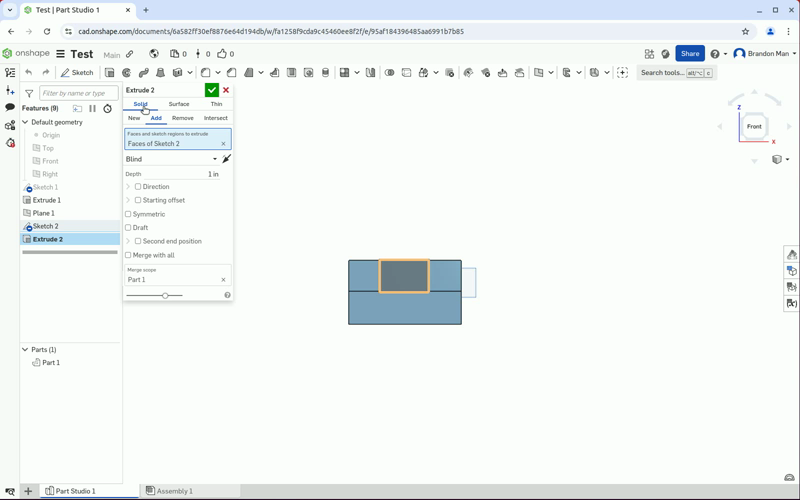
click(143, 106)
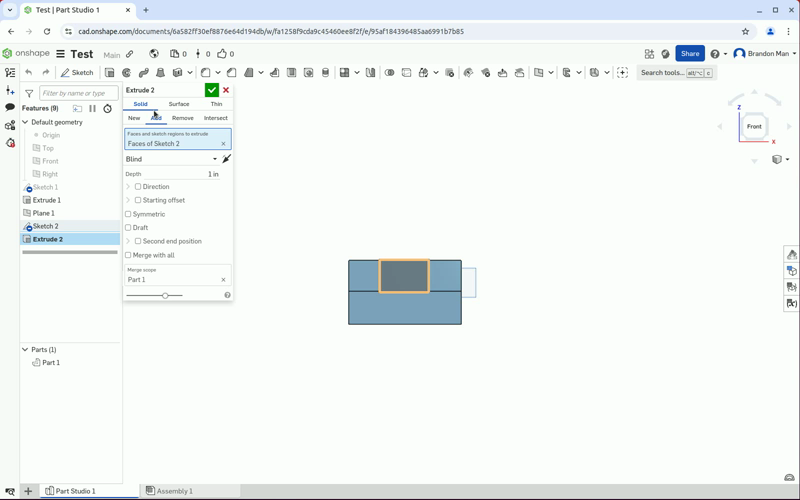
mouse_move(186, 120)
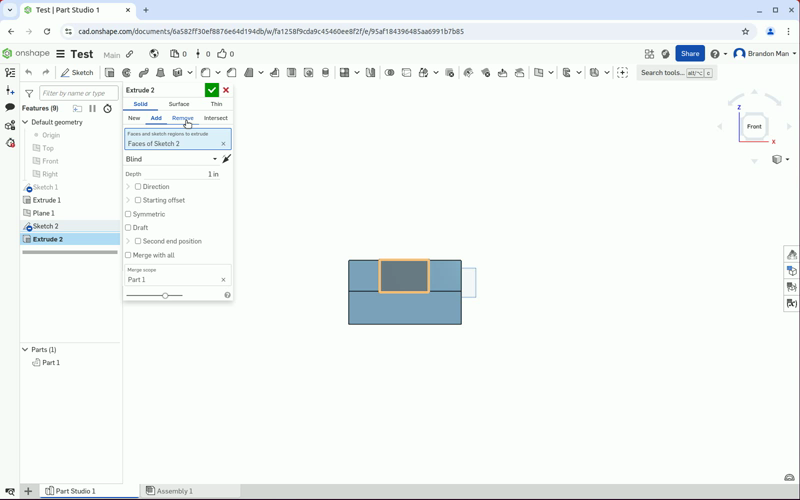
click(186, 120)
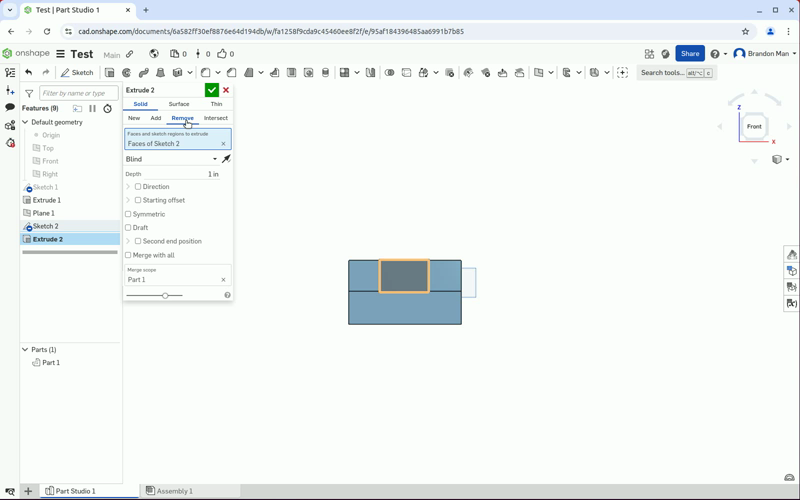
key(tab, 4)
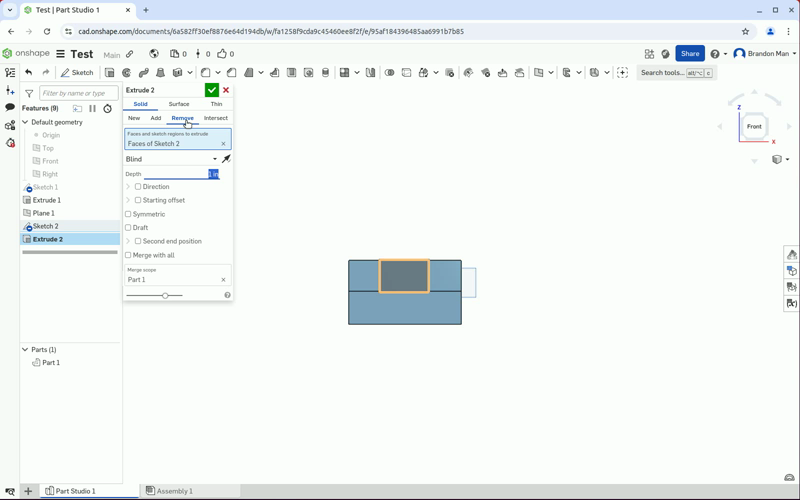
text(9.869)
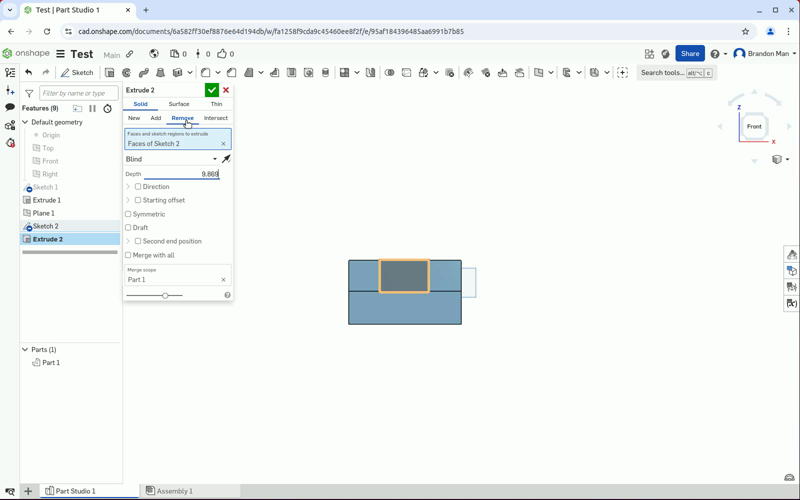
key(tab, 6)
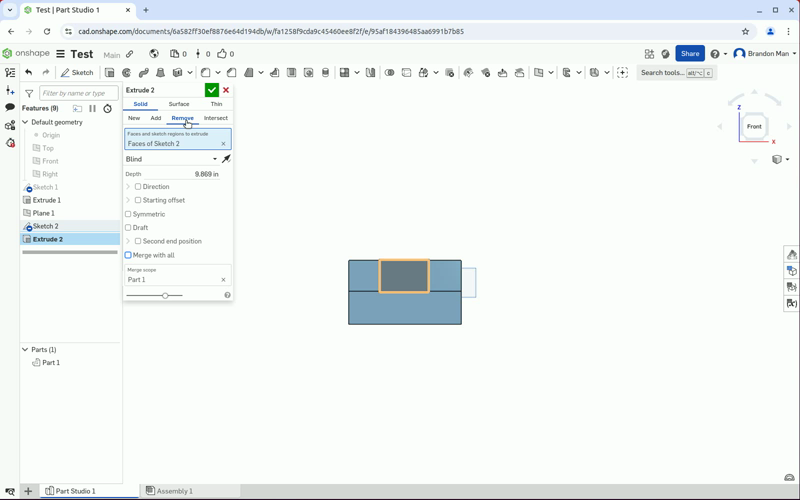
key(space)
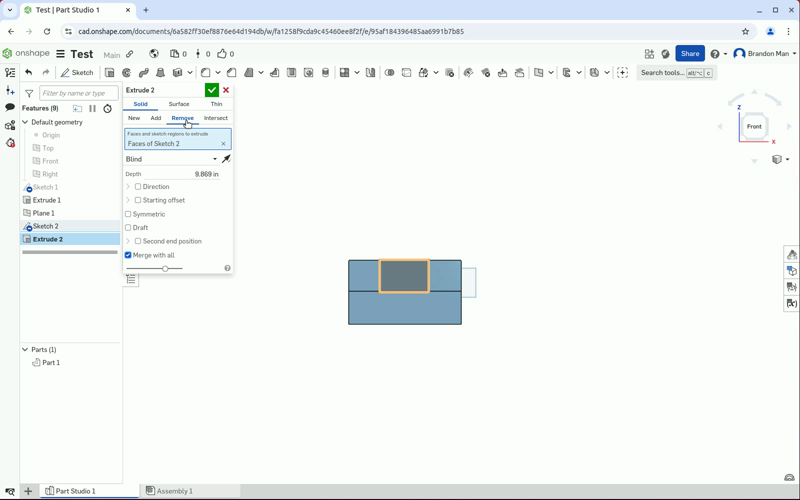
key(enter)
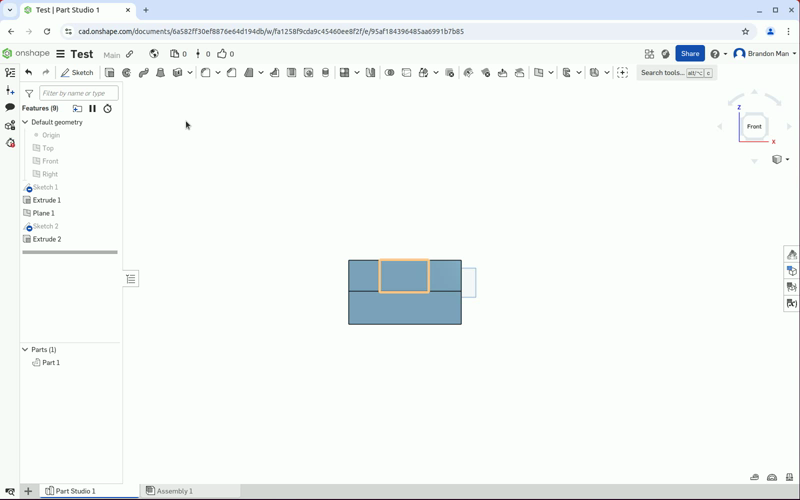
key(shift+h)
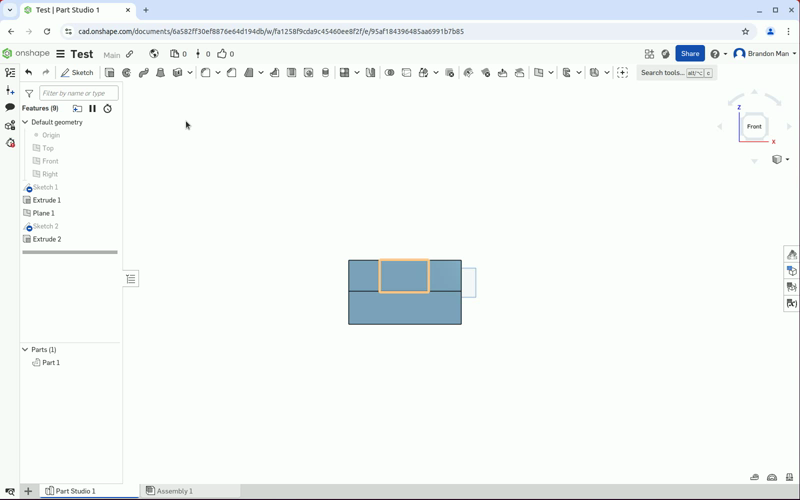
key(shift+h)
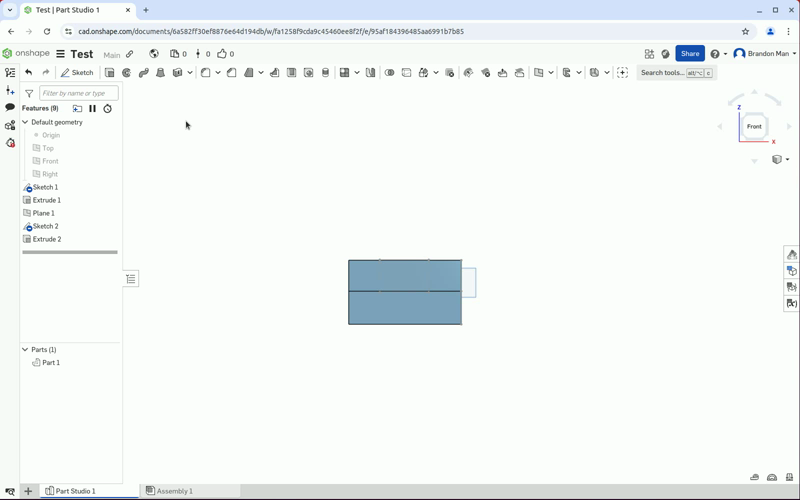
key(shift+7)
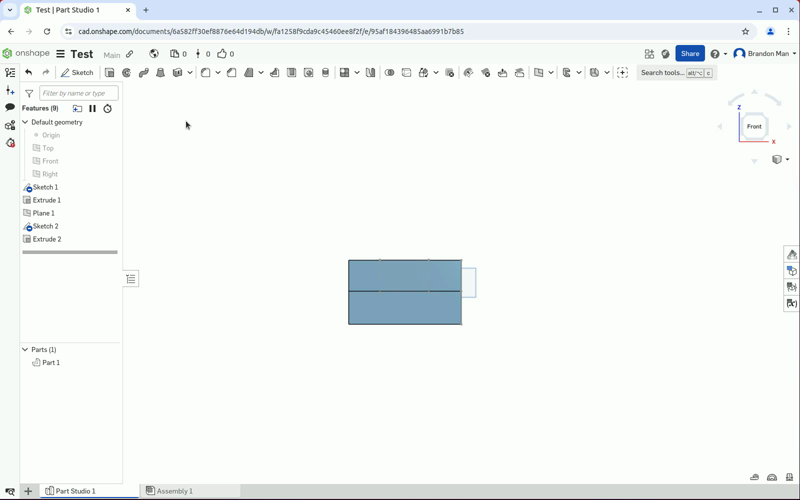
key(left, 2)
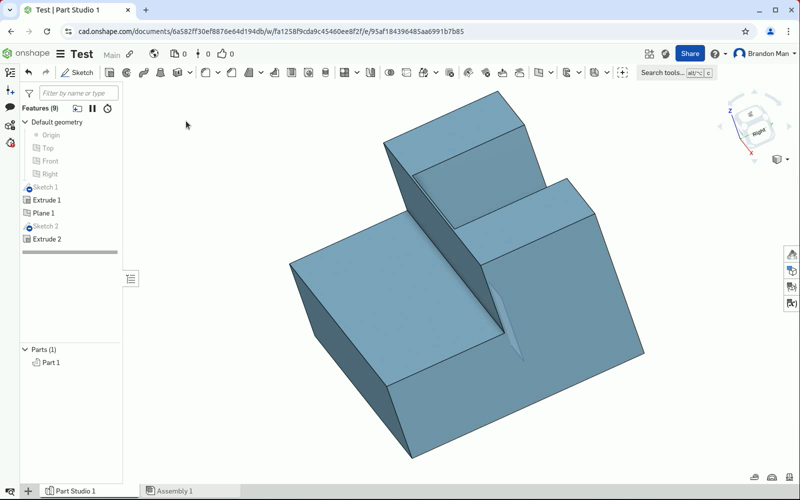
key(down, 2)
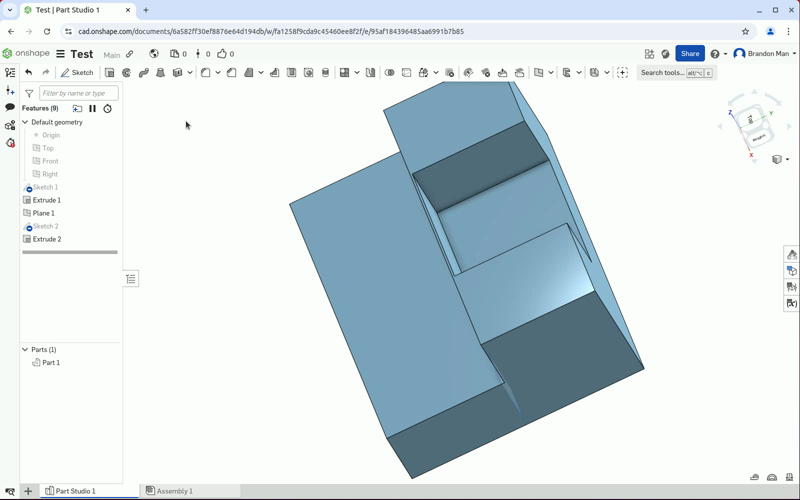
key(up, 2)
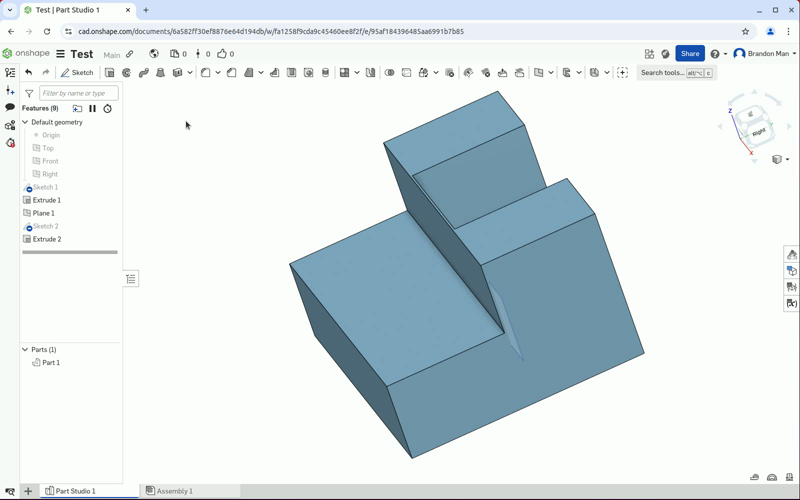
key(right, 2)
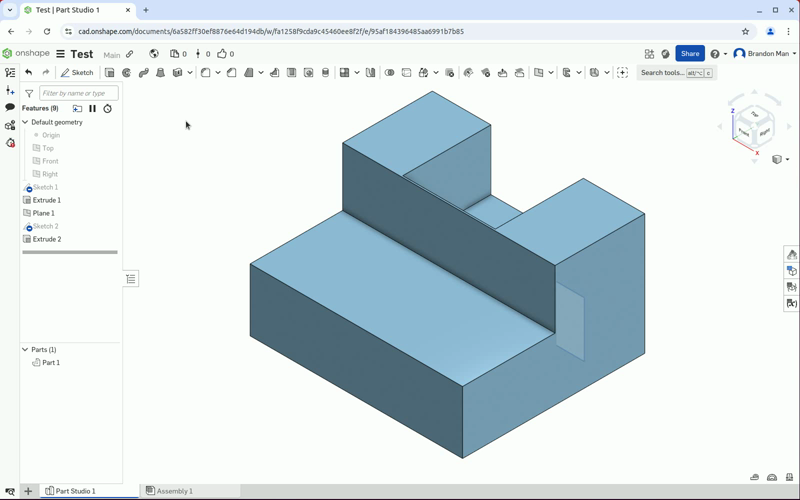
mouse_move(73, 189)
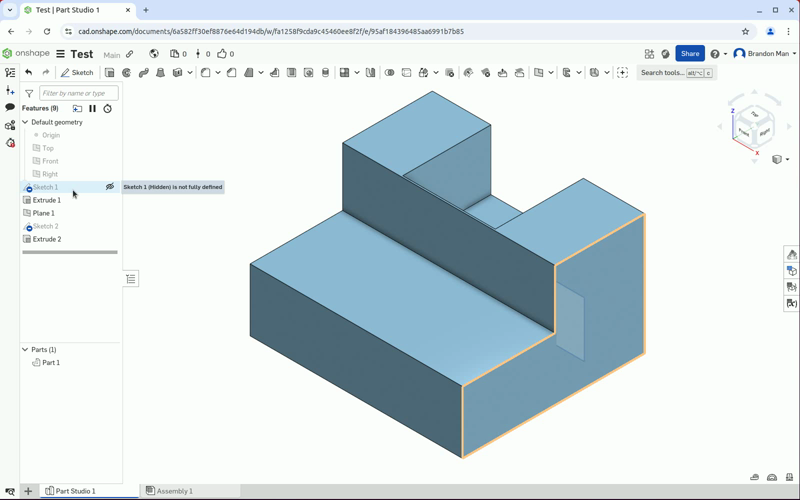
click(73, 189)